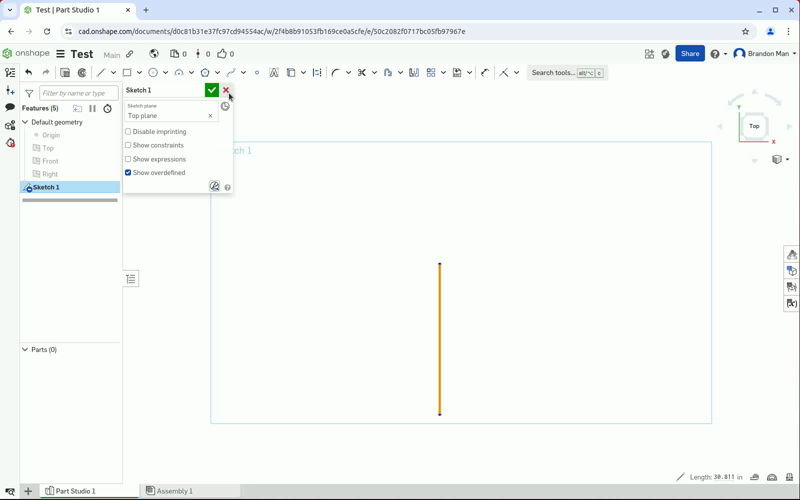
key(shift+h)
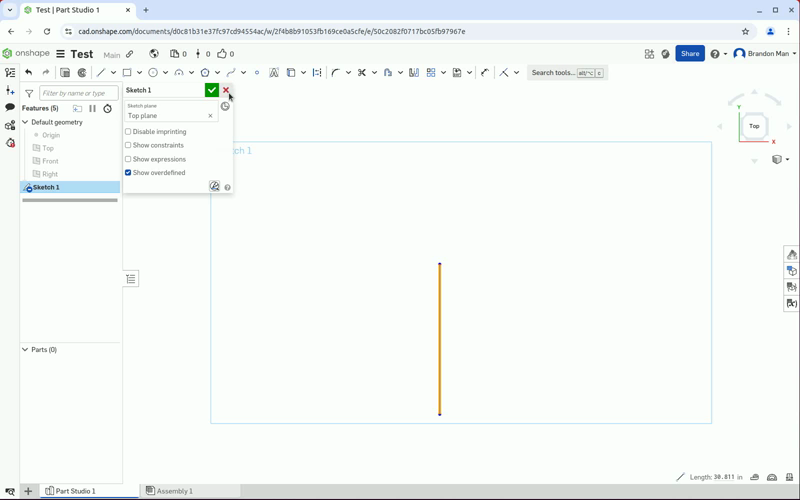
key(shift+s)
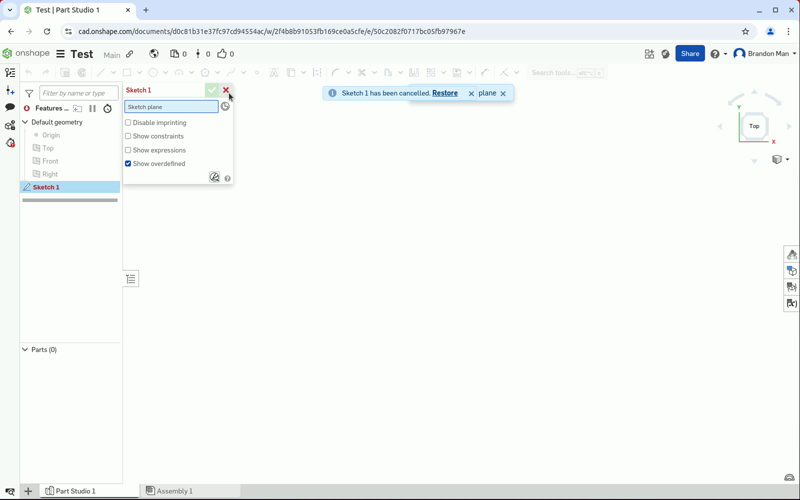
mouse_move(73, 150)
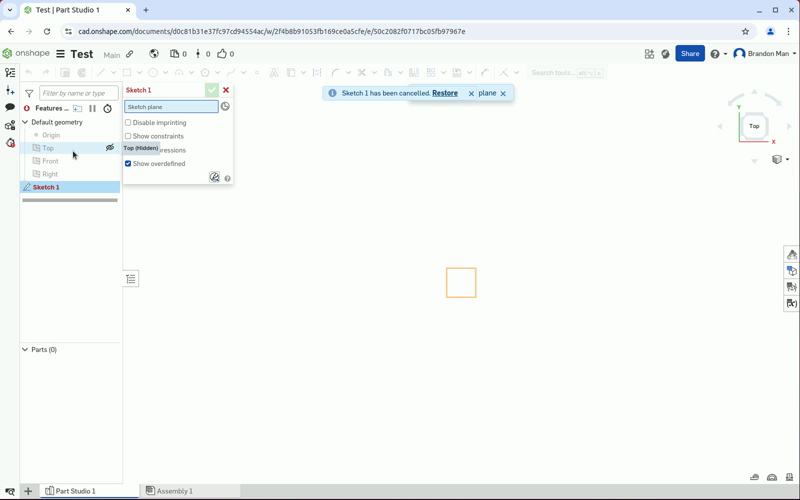
click(73, 150)
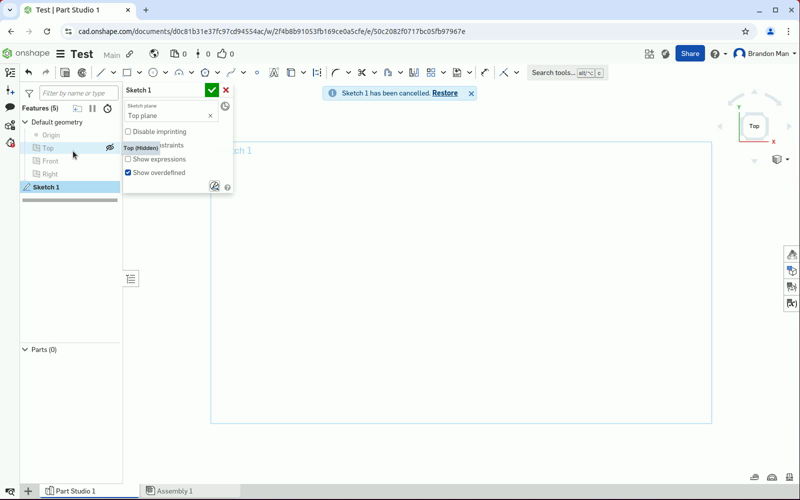
mouse_move(73, 352)
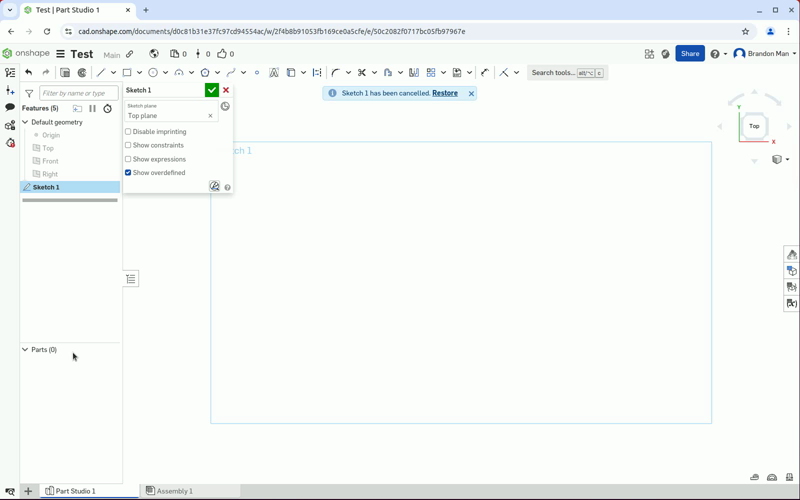
key(y)
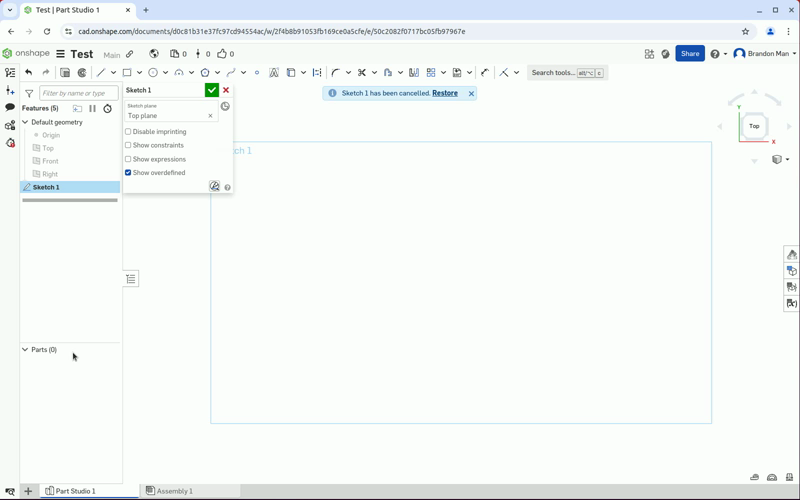
key(c)
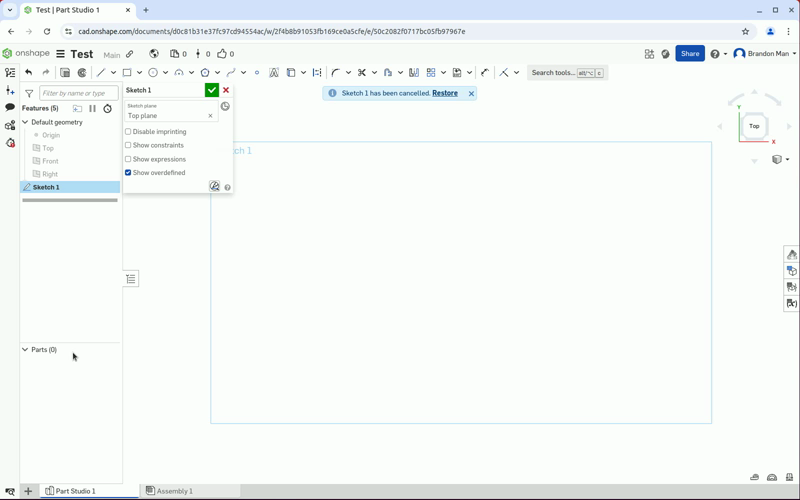
key_down(shift)
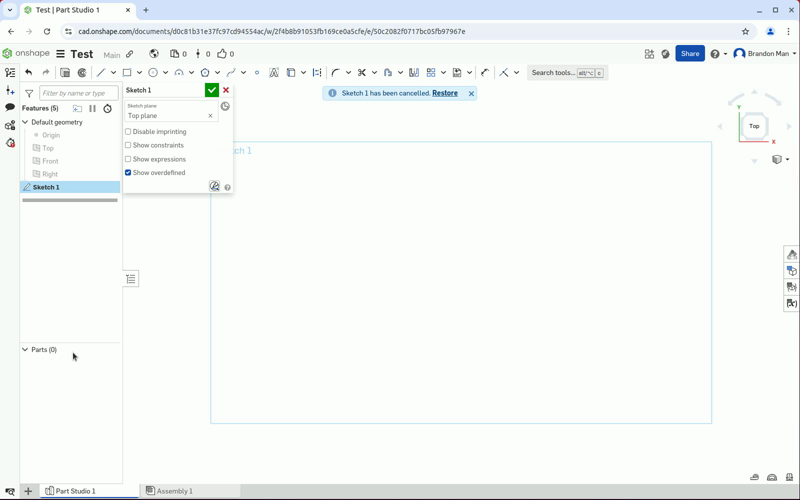
mouse_move(392, 282)
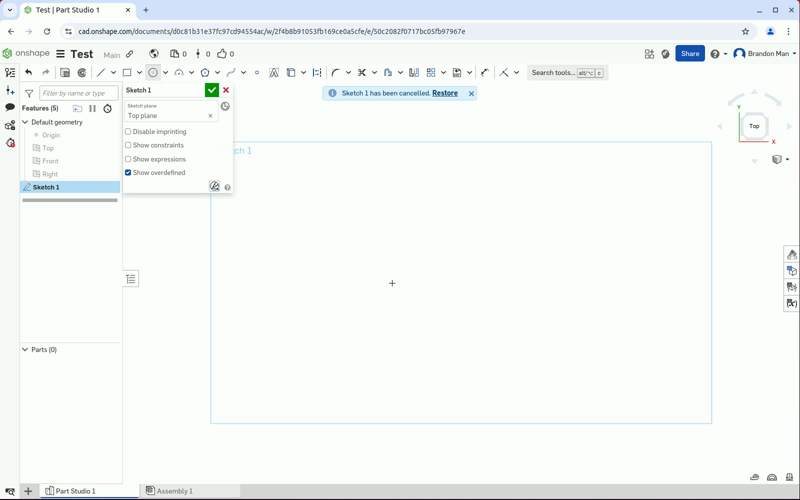
click(392, 282)
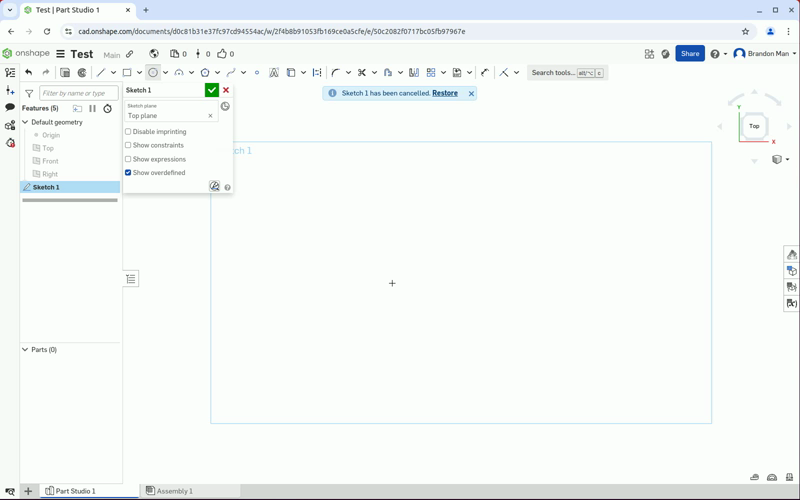
key_up(shift)
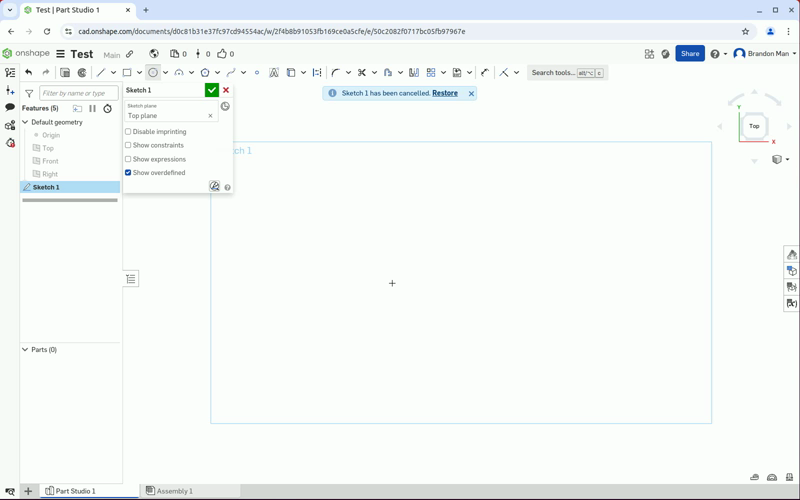
mouse_move(435, 282)
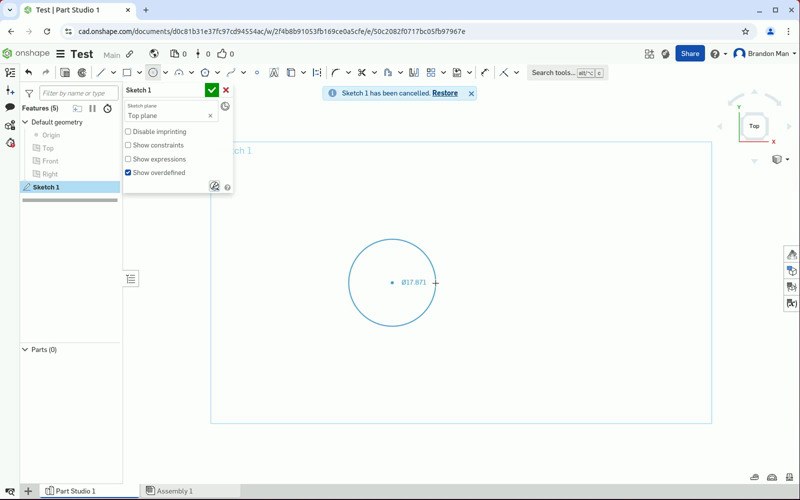
click(435, 282)
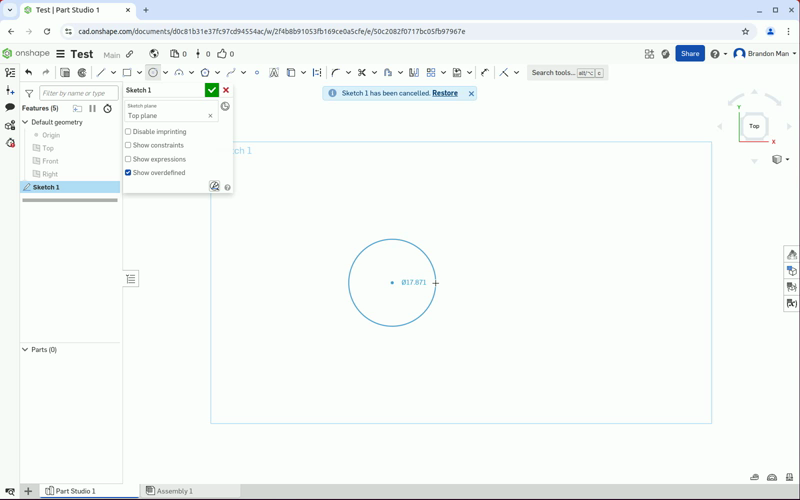
key(esc)
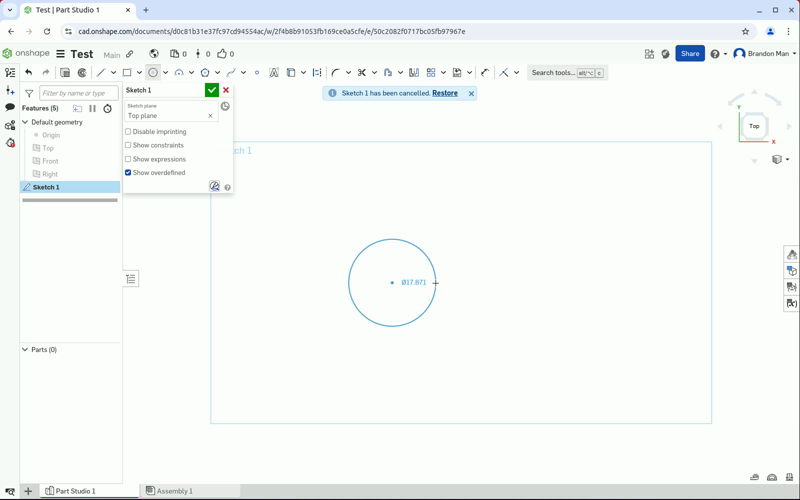
key(c)
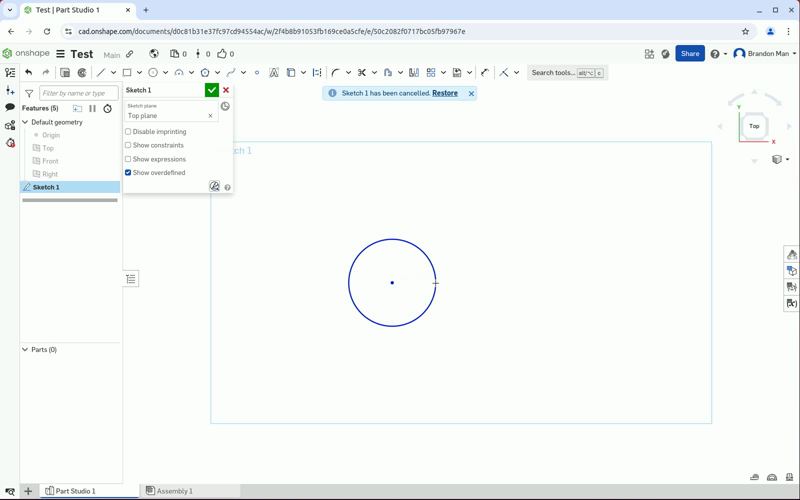
key_down(shift)
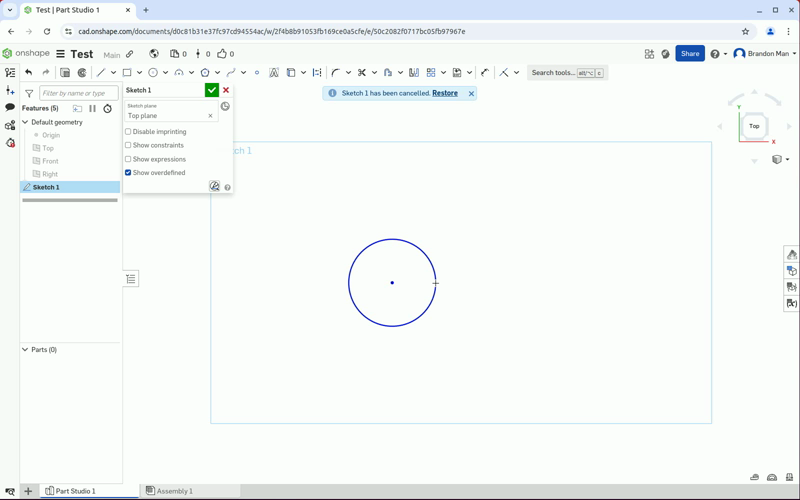
mouse_move(392, 282)
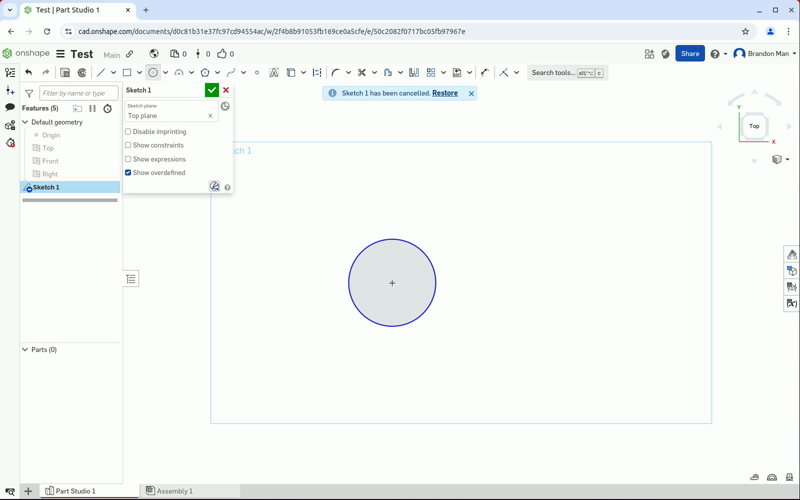
click(392, 282)
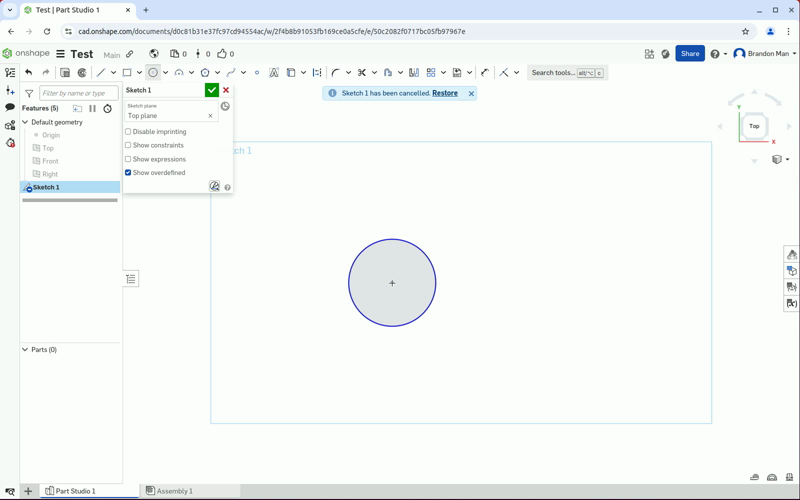
key_up(shift)
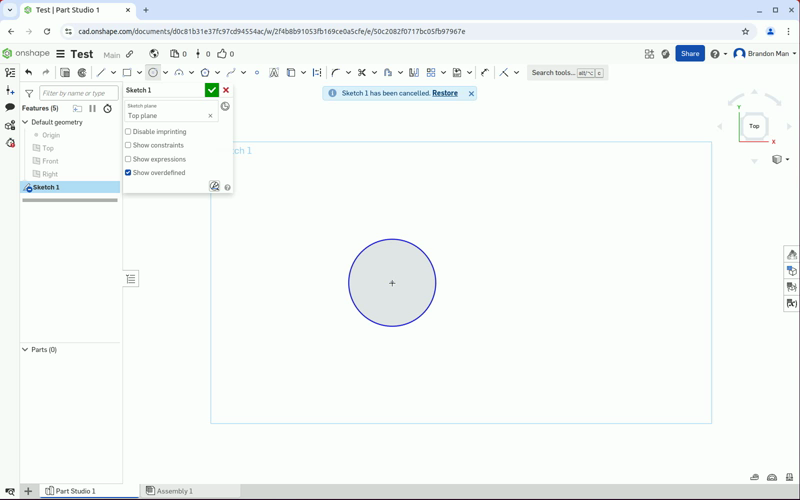
mouse_move(415, 282)
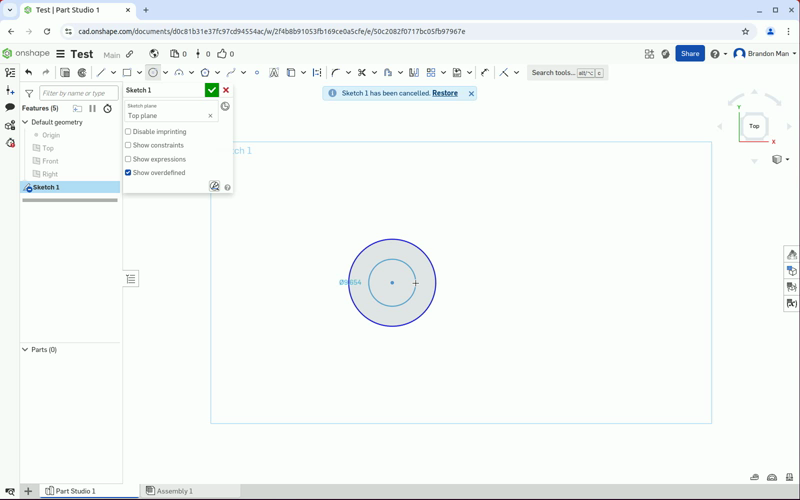
click(415, 282)
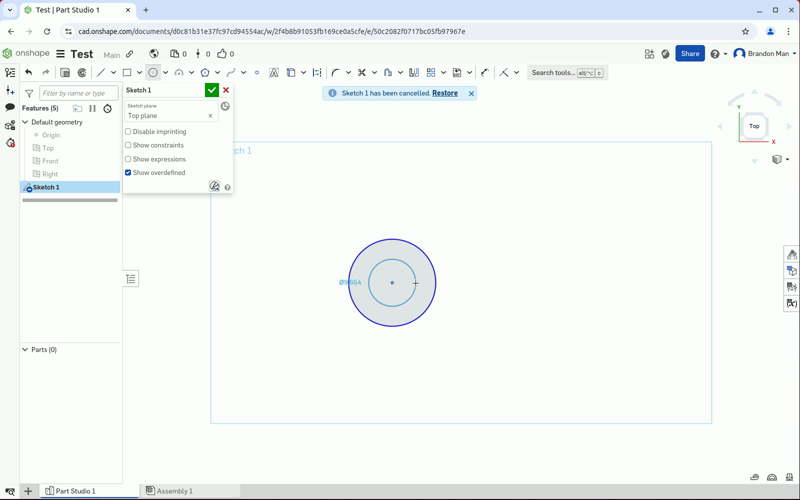
key(esc)
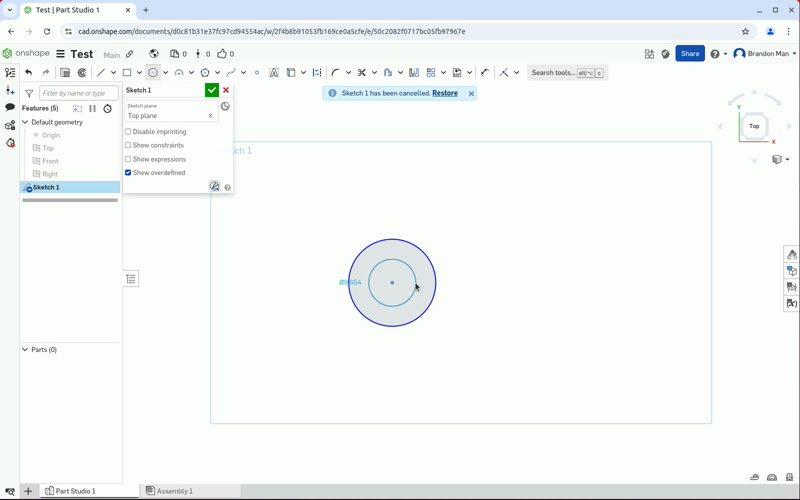
mouse_move(378, 246)
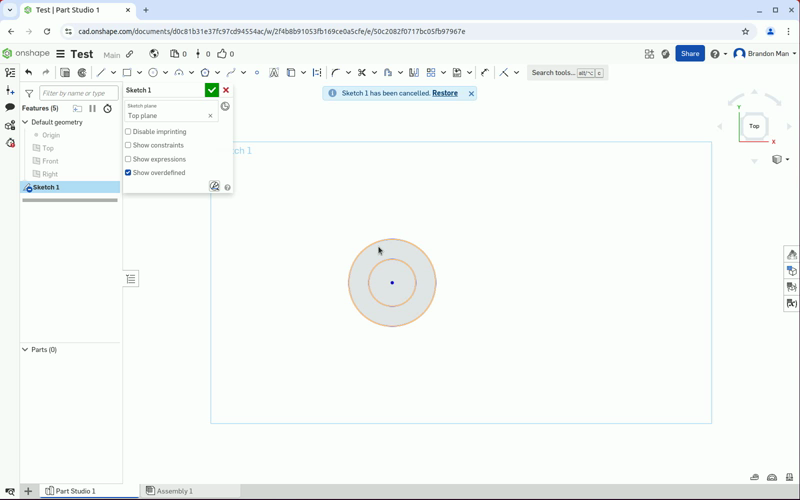
click(378, 246)
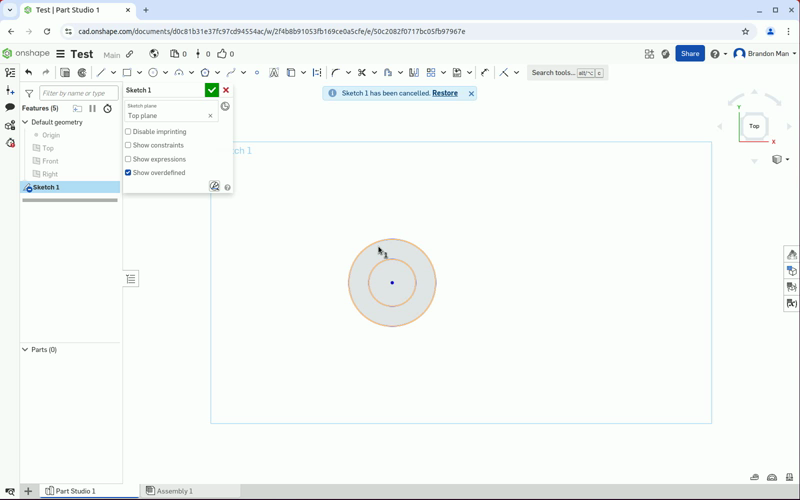
mouse_move(73, 352)
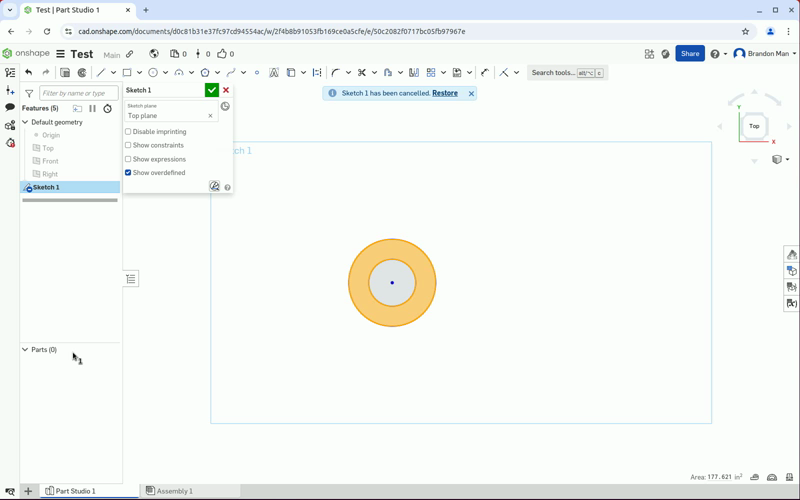
key(shift+y)
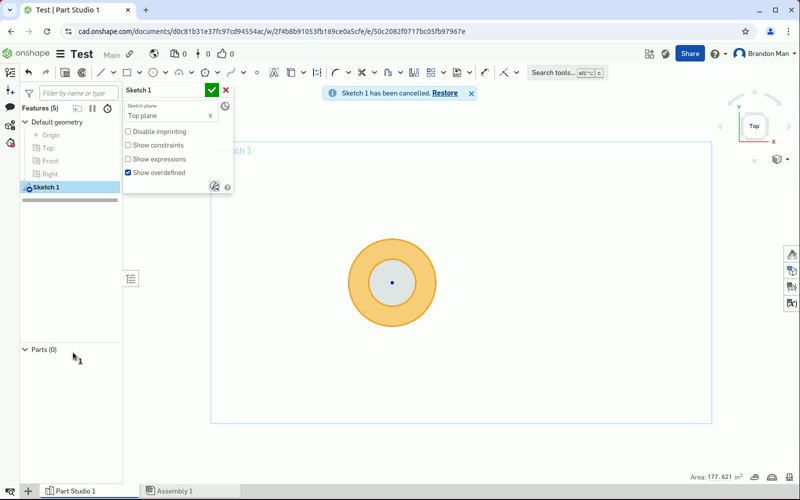
key(shift+e)
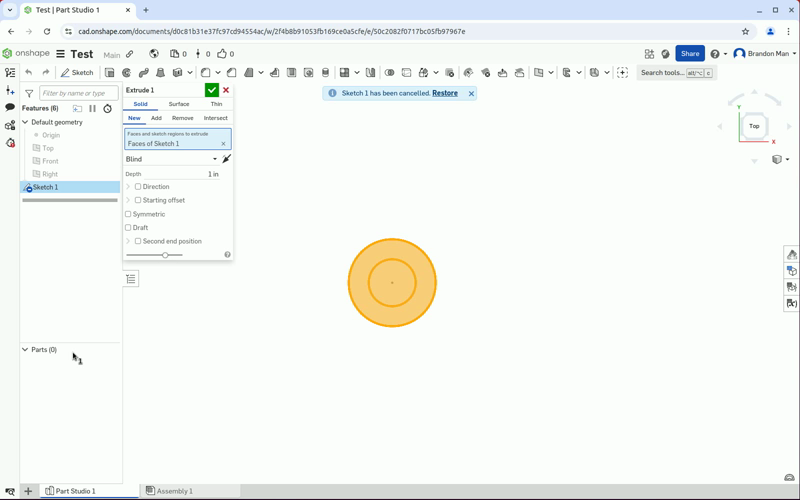
mouse_move(143, 106)
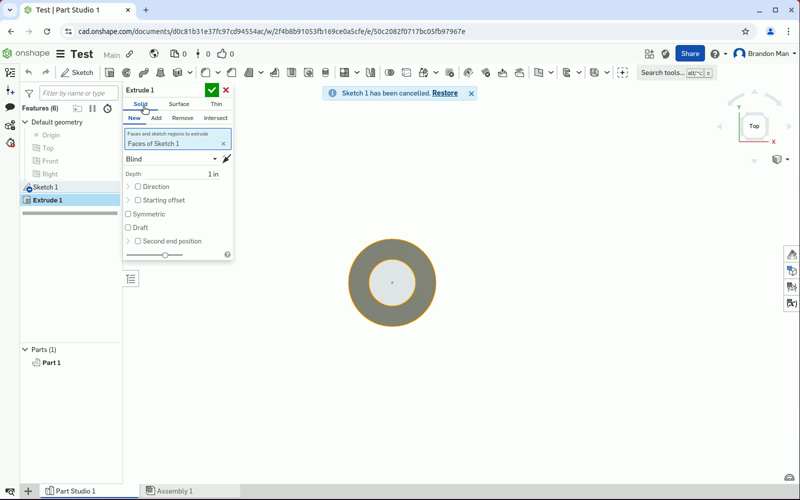
click(143, 106)
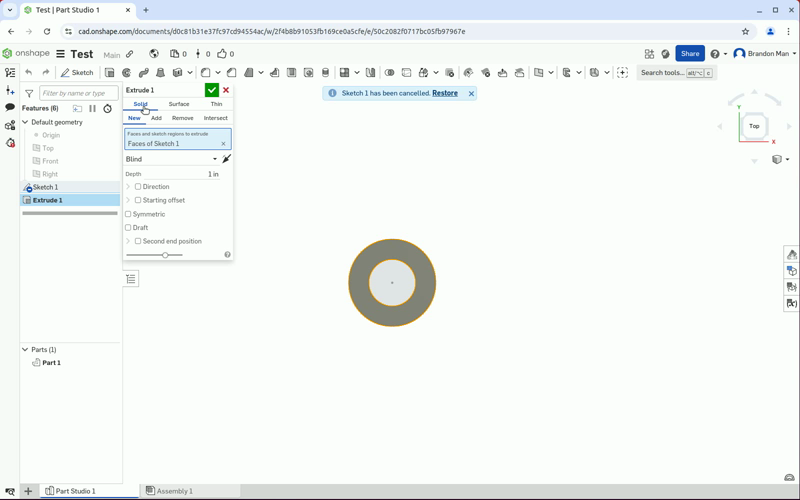
mouse_move(137, 120)
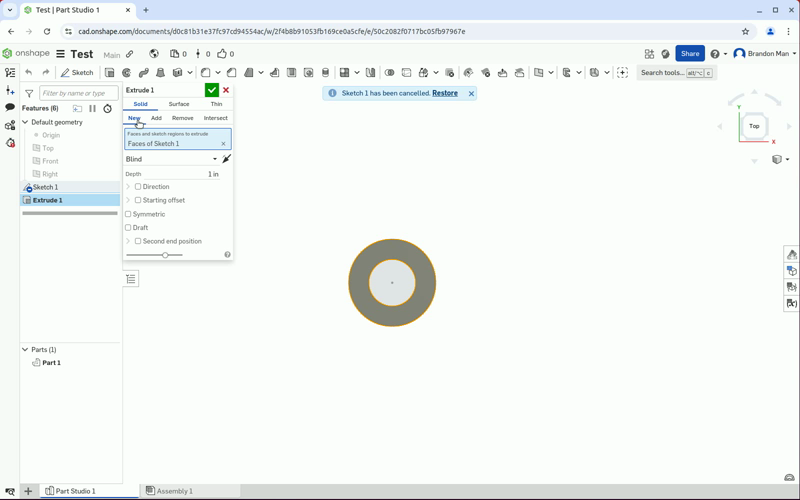
click(137, 120)
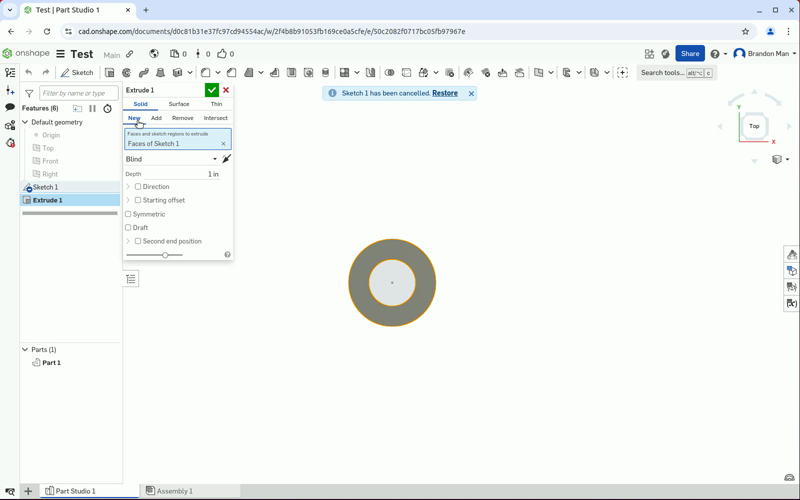
key(tab, 4)
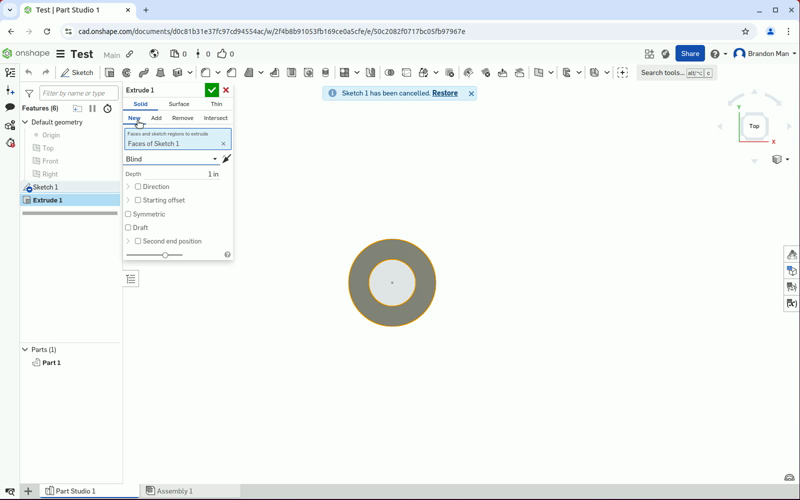
text(7.703)
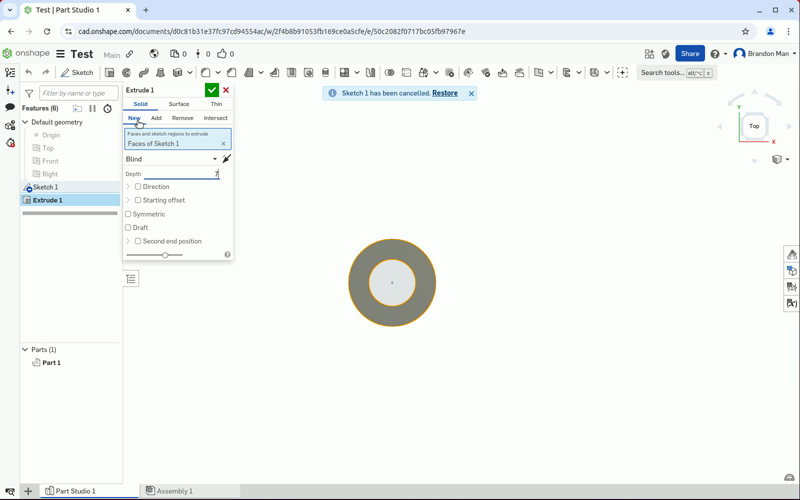
key(enter)
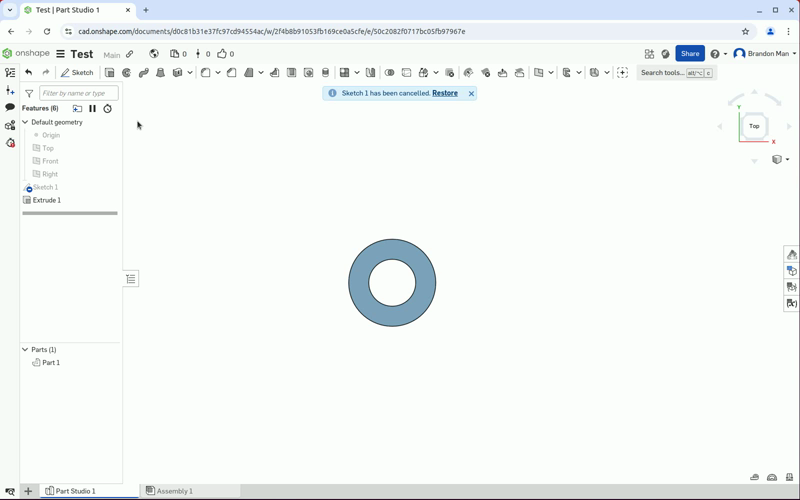
key(shift+h)
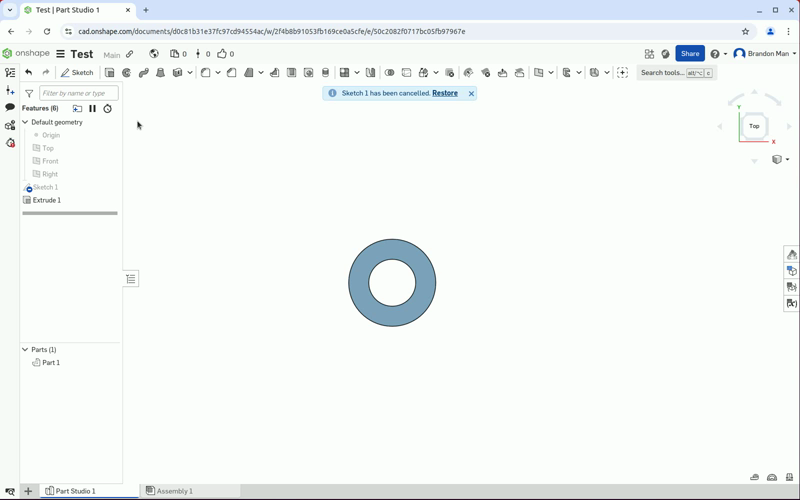
key(shift+h)
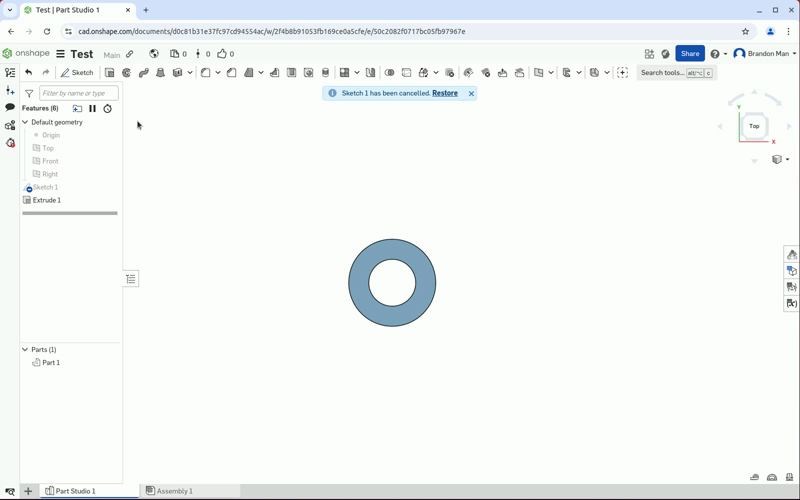
mouse_move(73, 189)
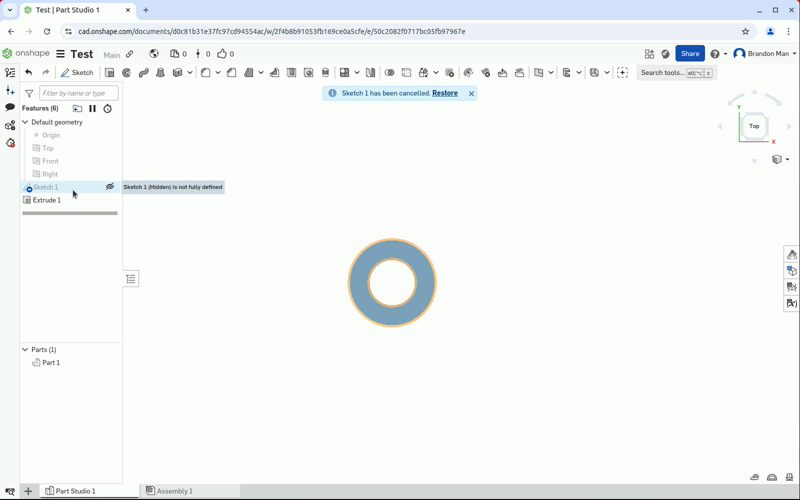
click(73, 189)
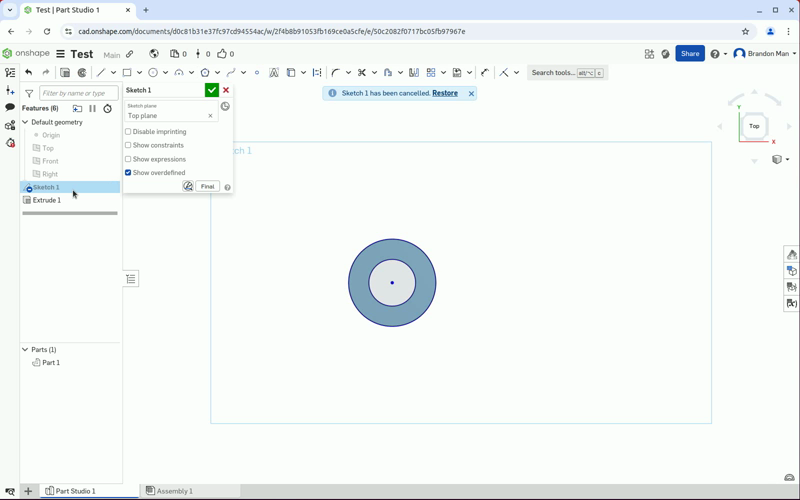
mouse_move(229, 92)
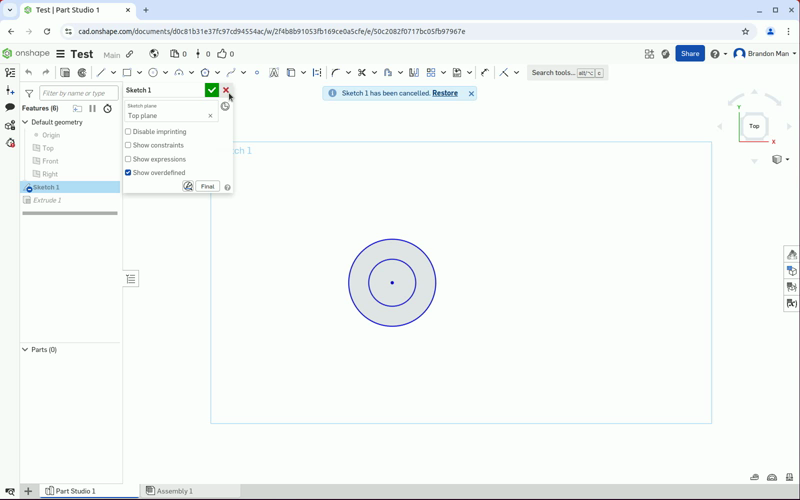
click(229, 92)
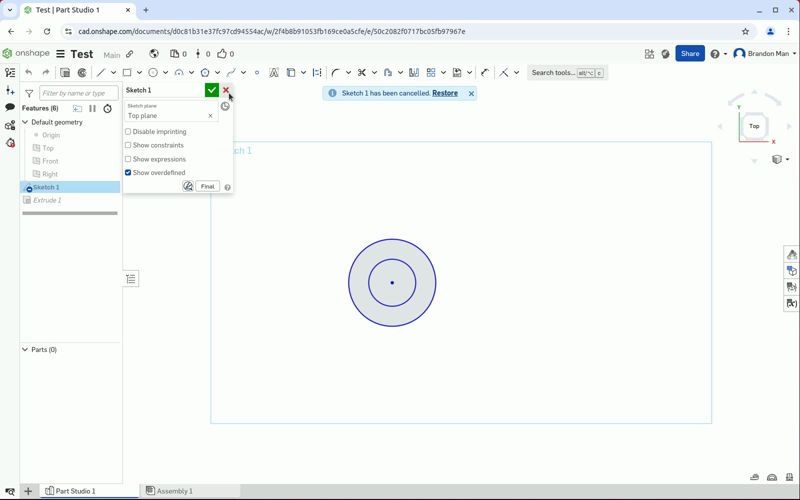
key(shift+s)
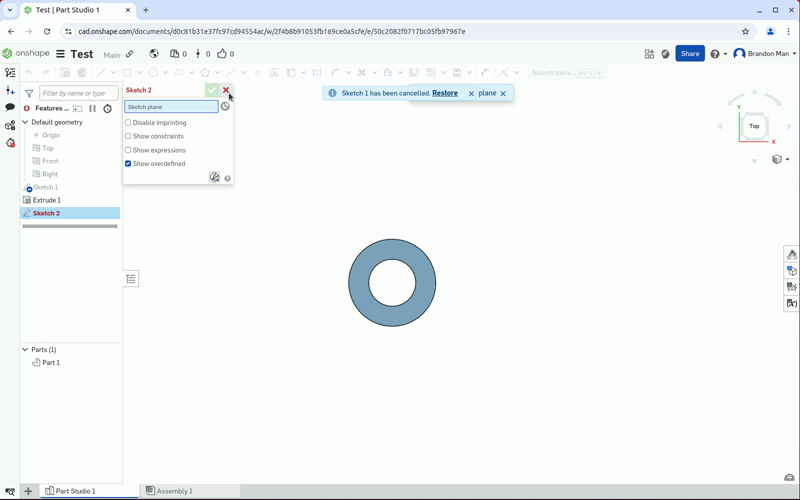
mouse_move(73, 150)
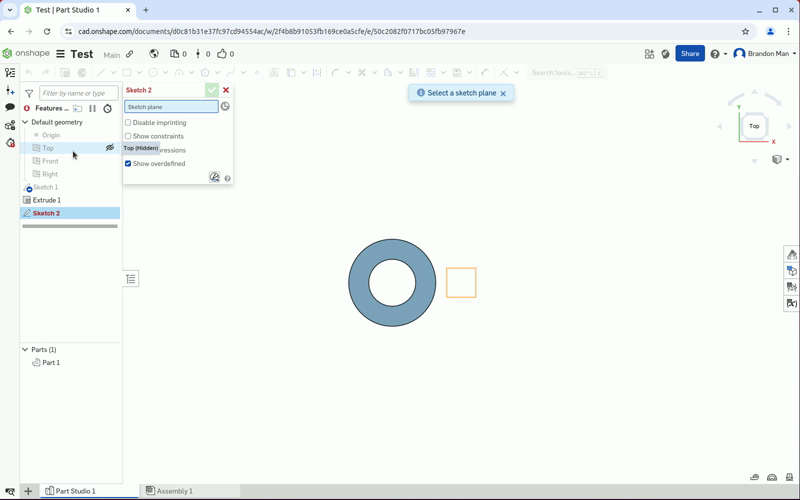
click(73, 150)
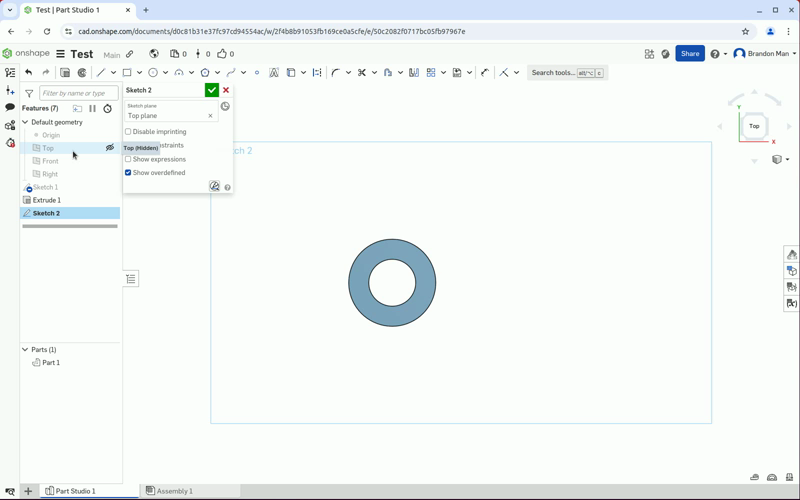
mouse_move(73, 352)
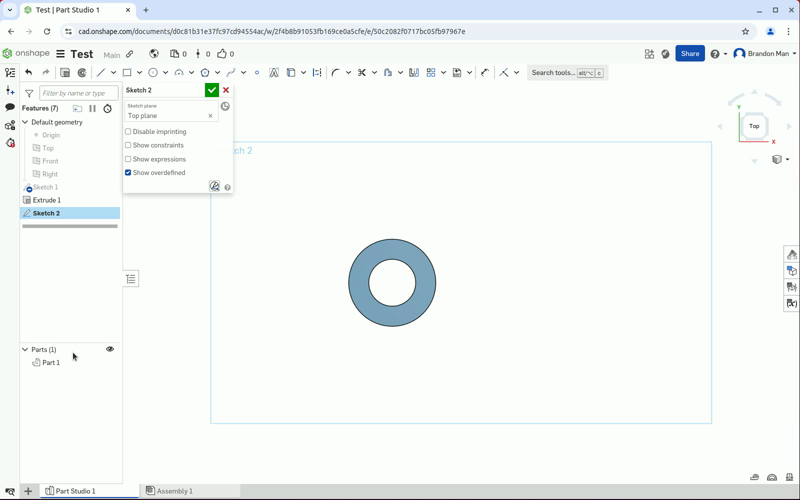
key(y)
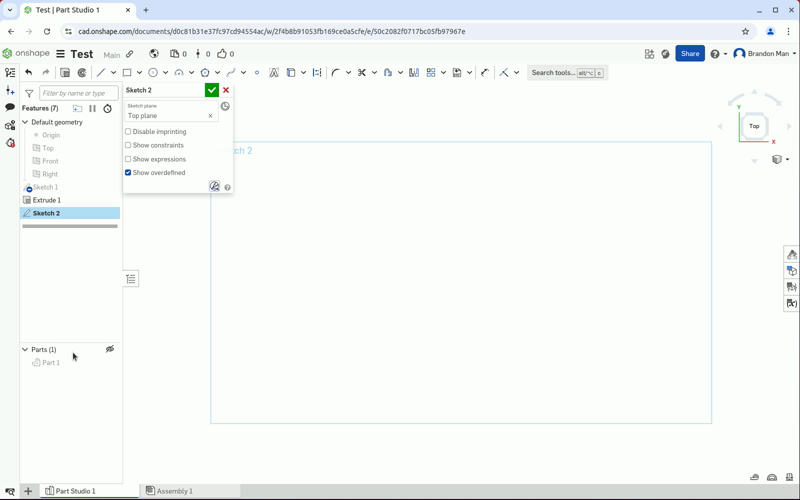
key(l)
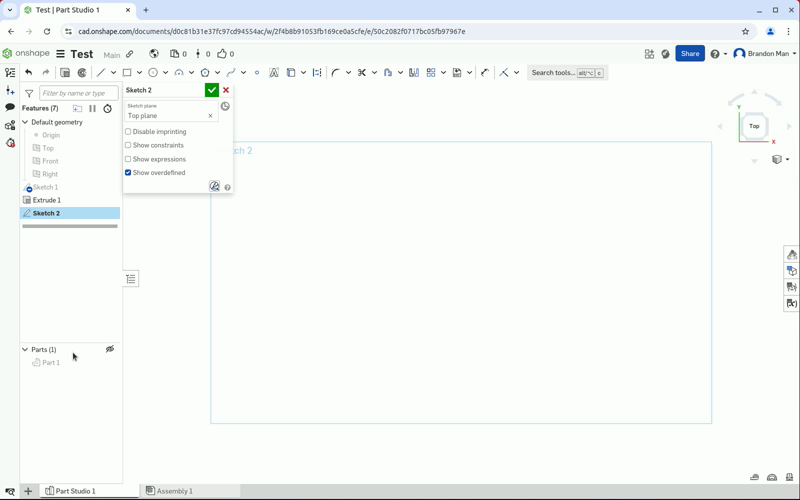
key_down(shift)
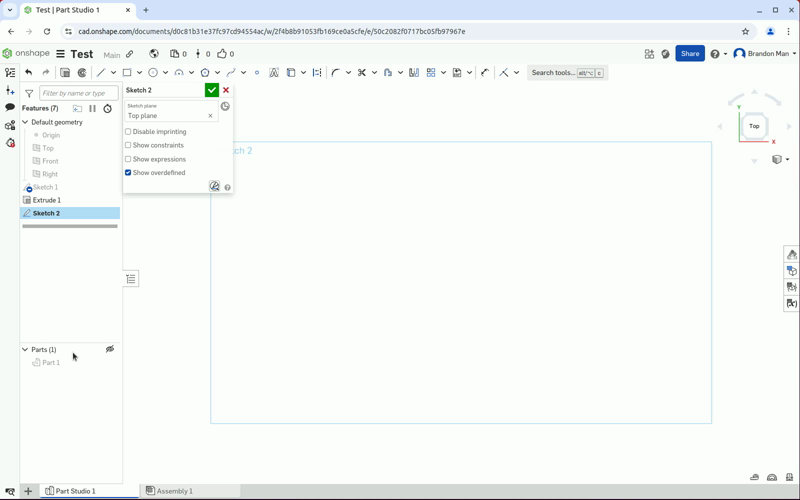
mouse_move(391, 326)
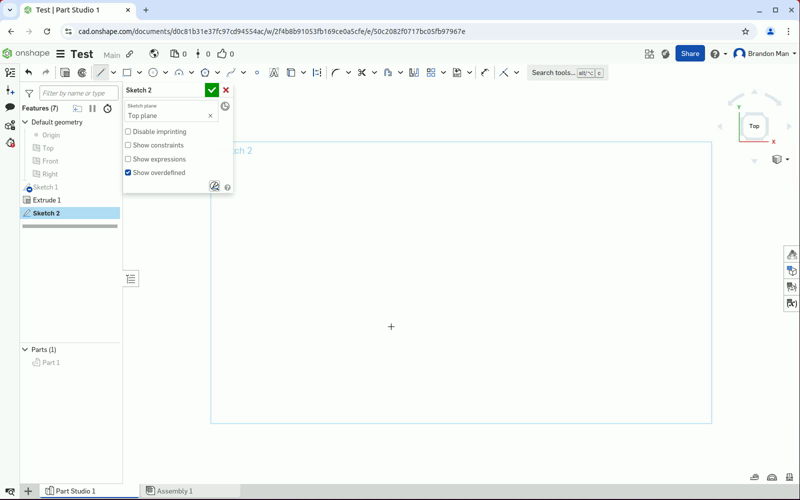
click(391, 326)
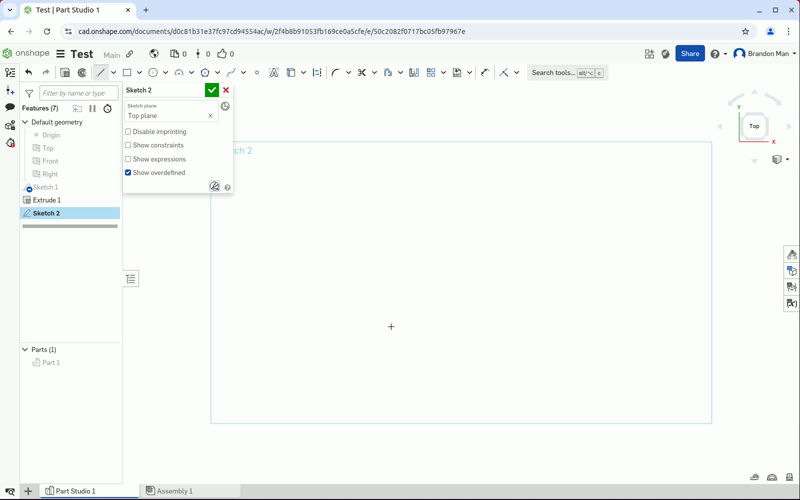
key_up(shift)
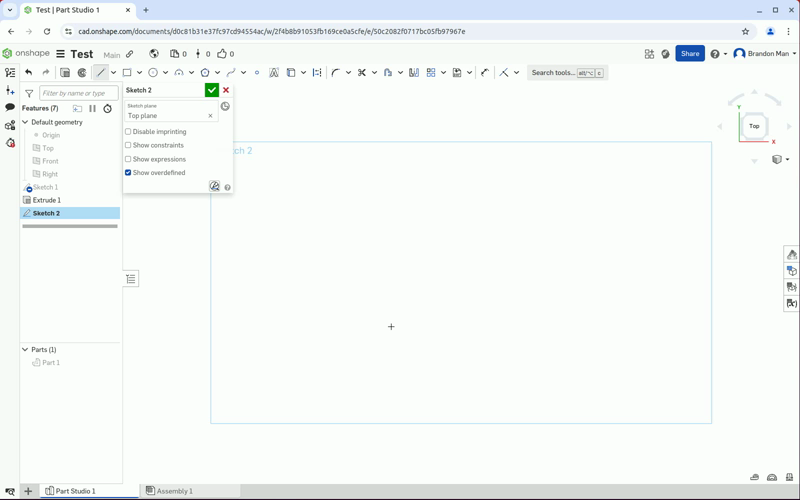
key_down(shift)
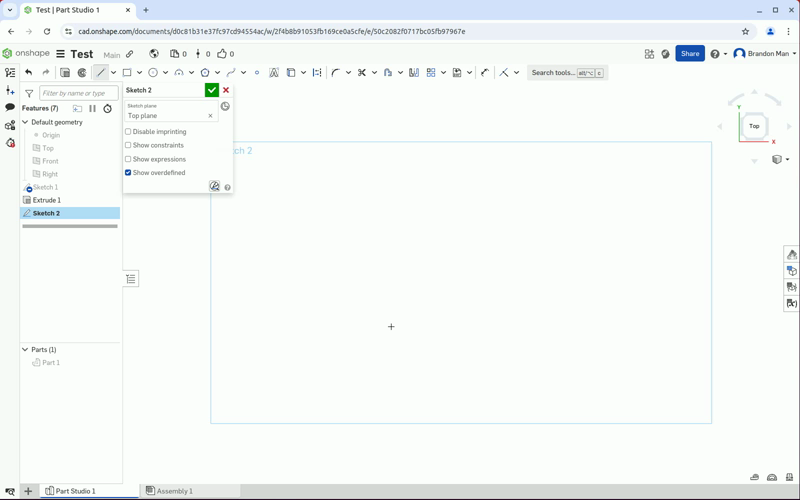
mouse_move(529, 324)
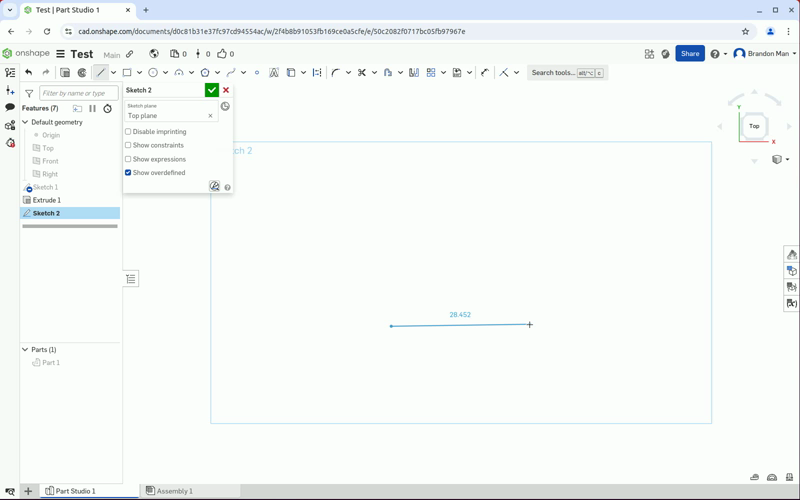
click(529, 324)
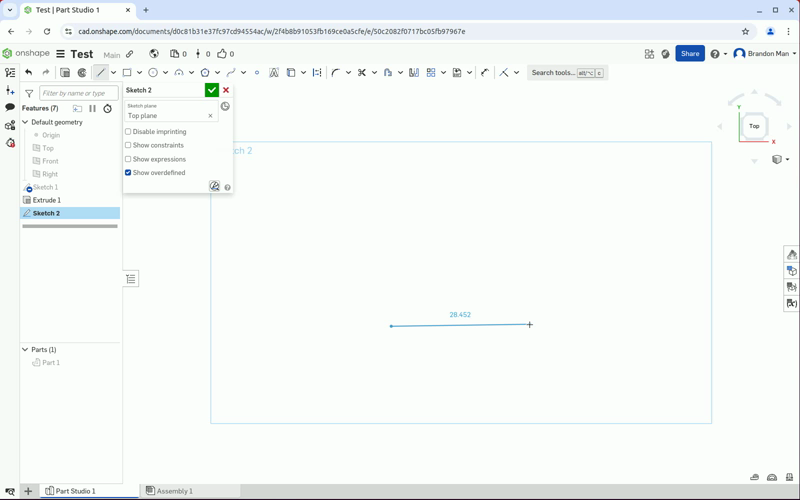
key_up(shift)
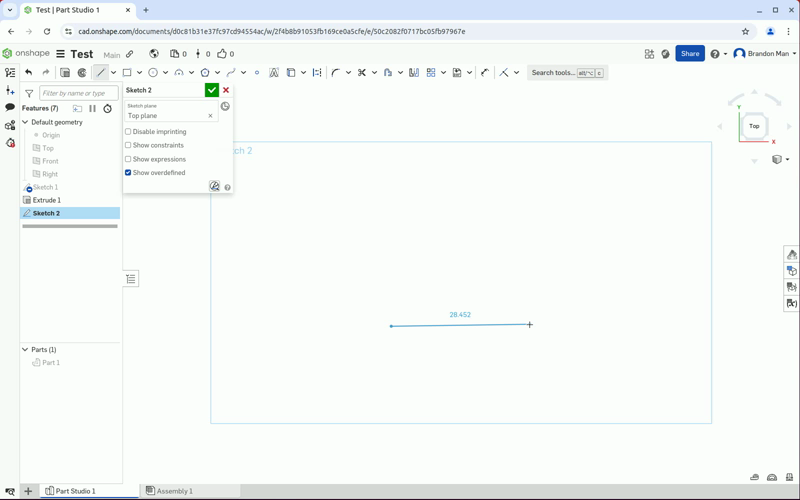
key(esc)
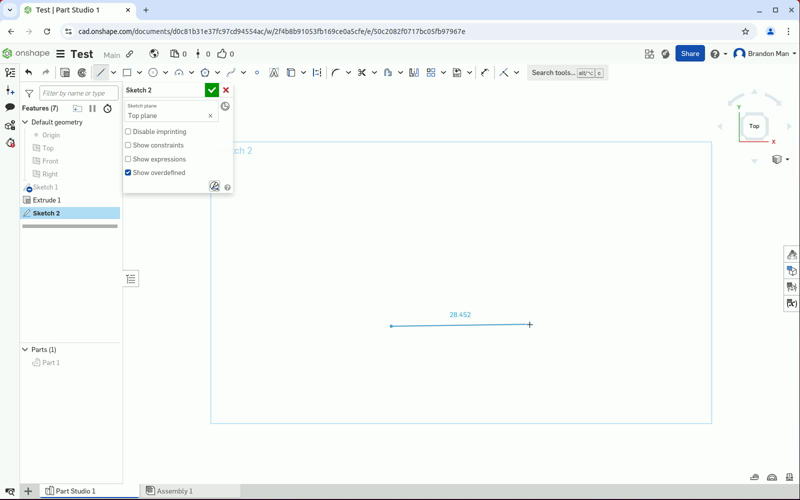
key(a)
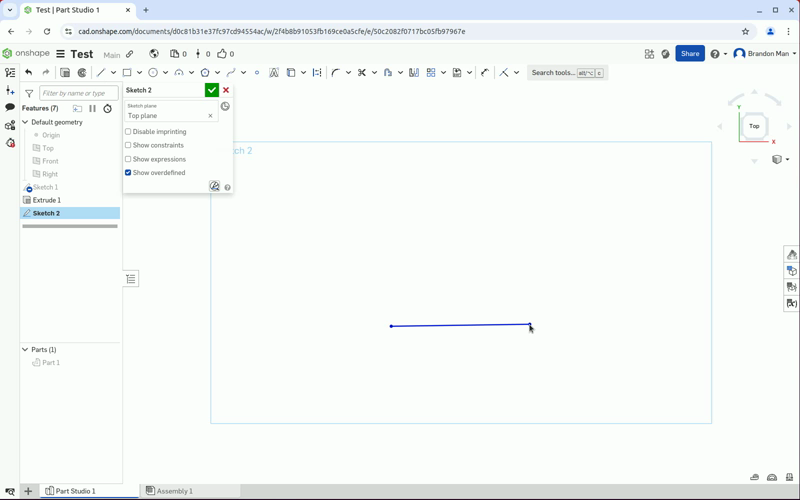
mouse_move(529, 324)
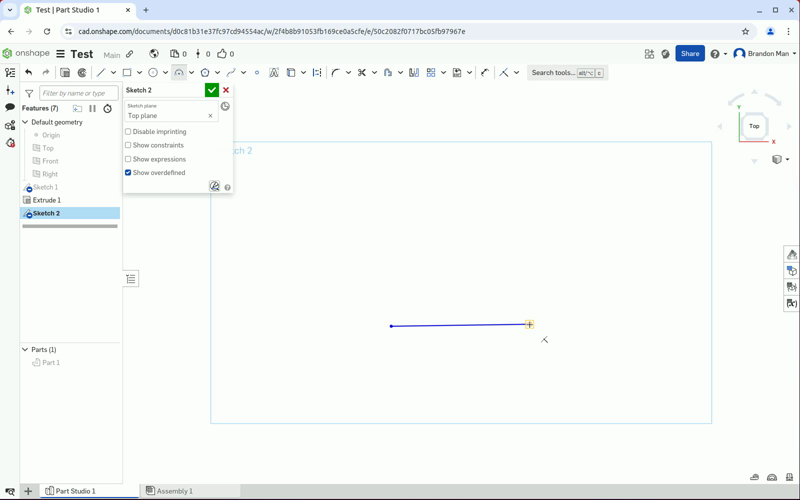
click(529, 324)
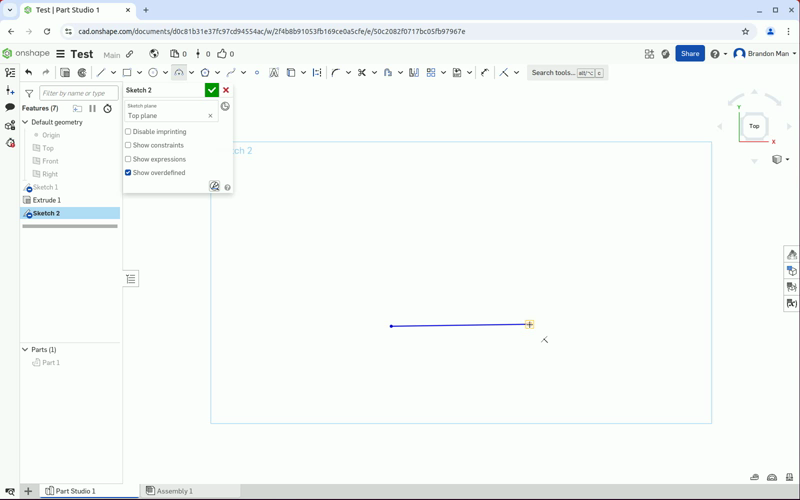
key_down(shift)
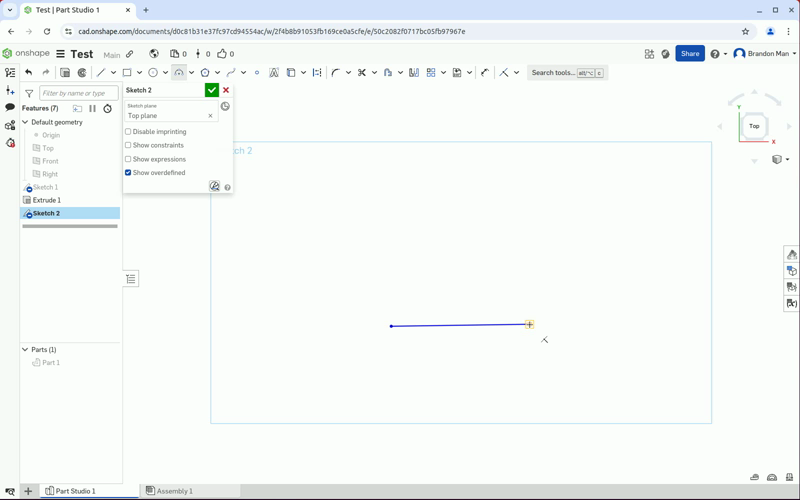
mouse_move(529, 241)
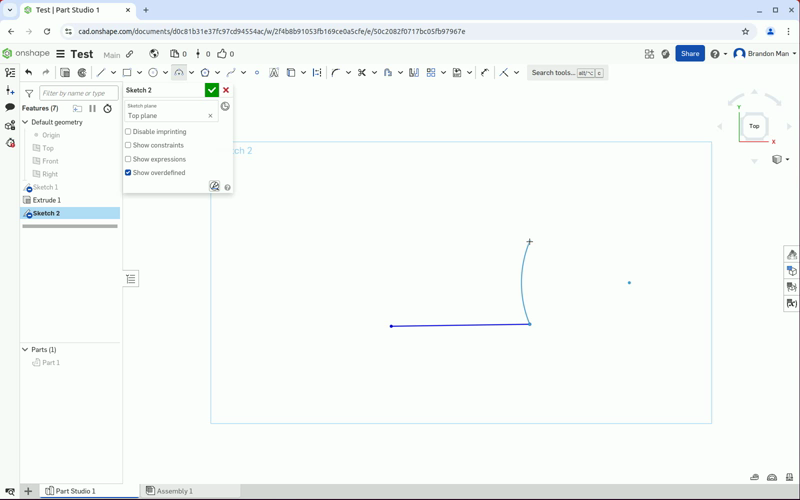
click(529, 241)
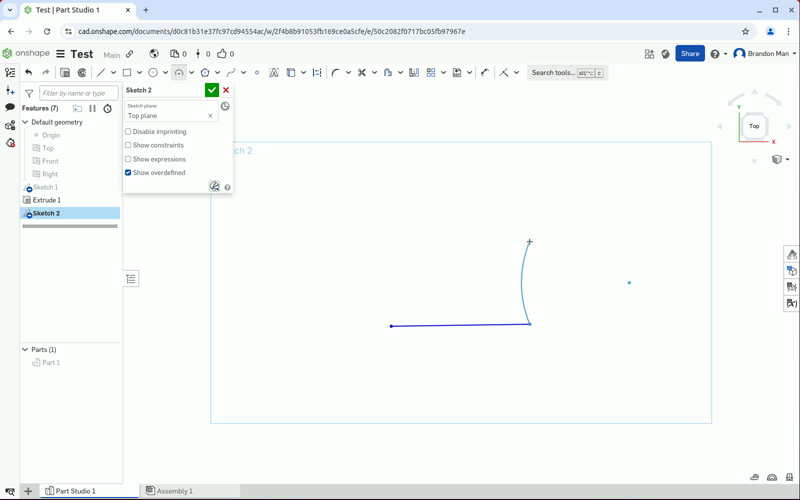
mouse_move(570, 282)
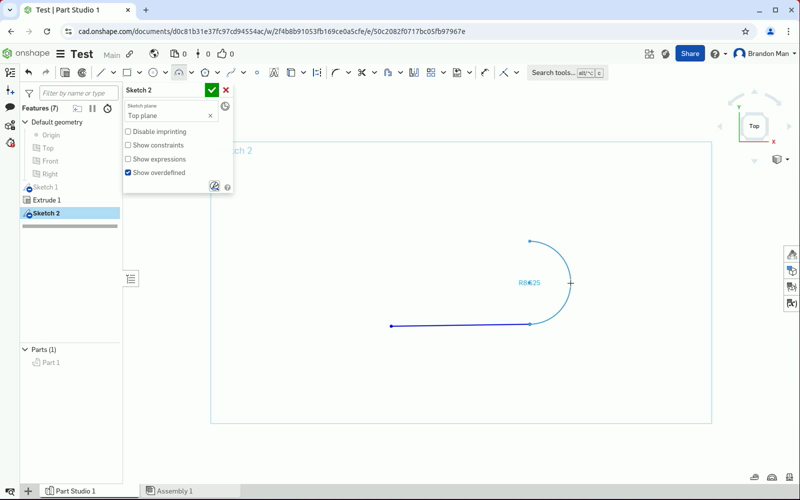
click(570, 282)
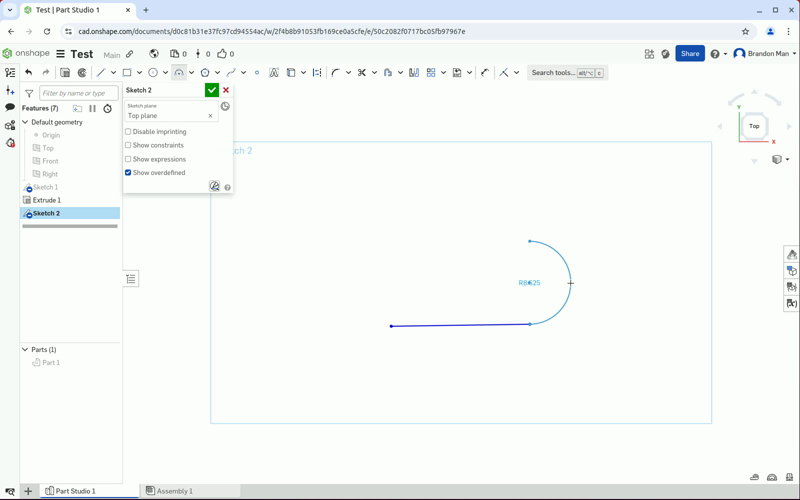
key_up(shift)
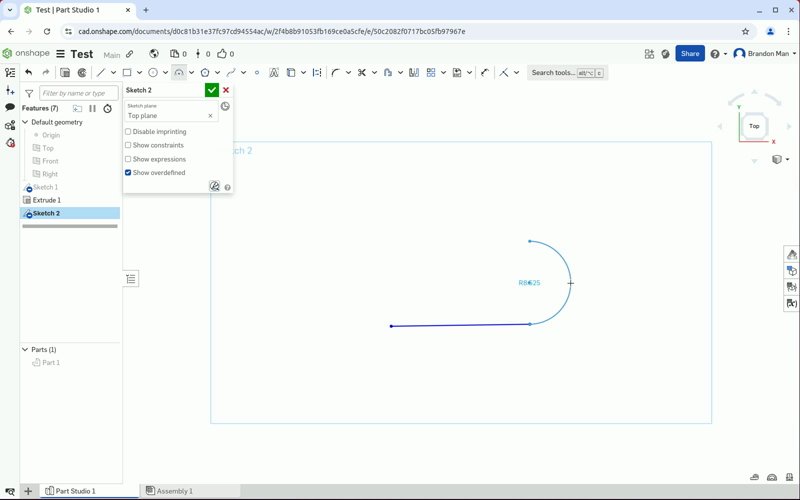
key(esc)
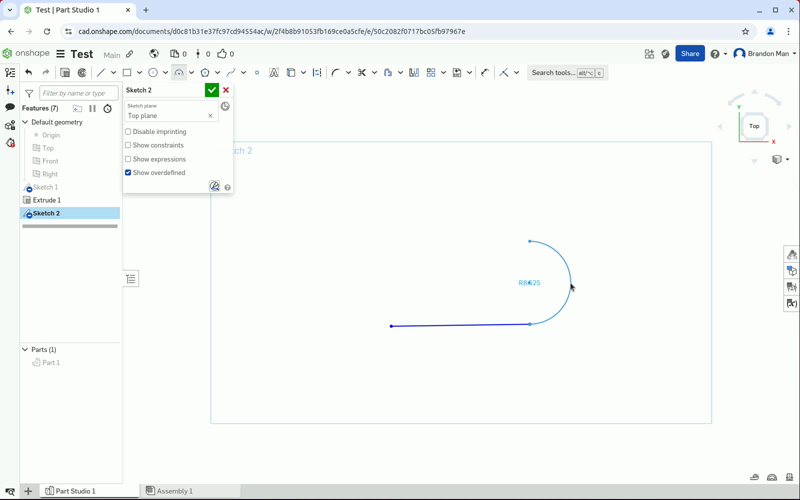
key(l)
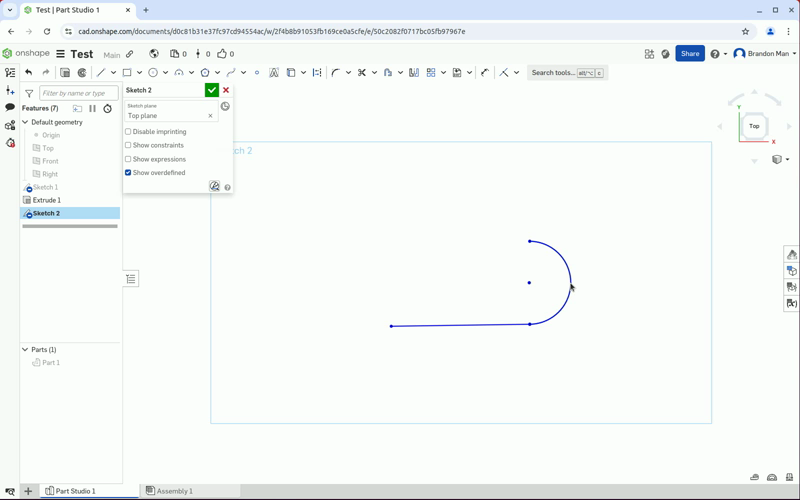
mouse_move(529, 241)
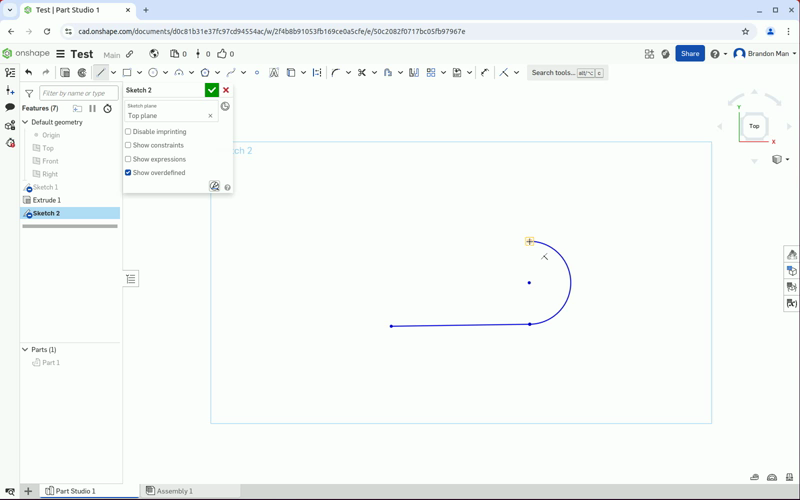
click(529, 241)
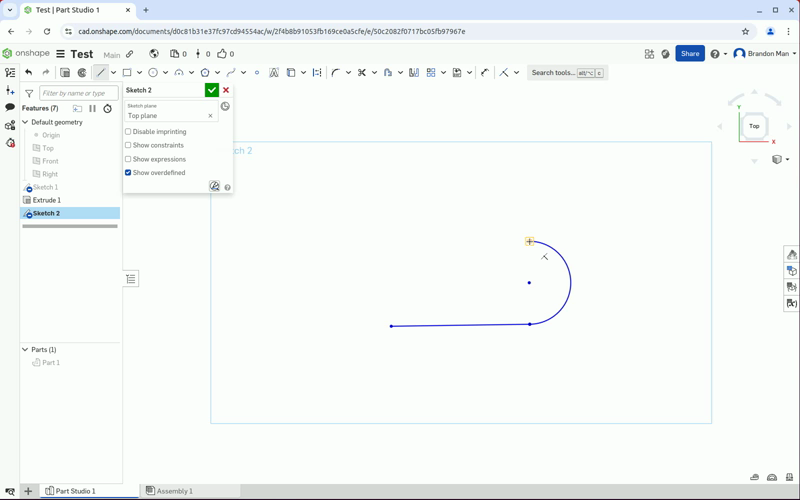
key_down(shift)
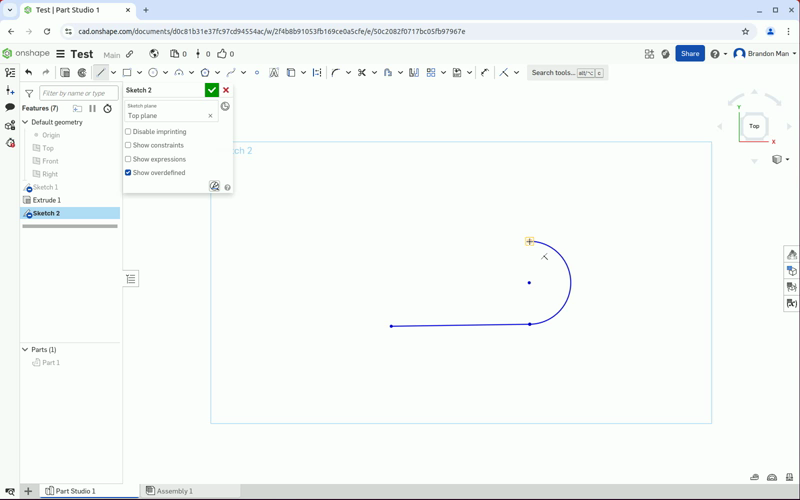
mouse_move(391, 241)
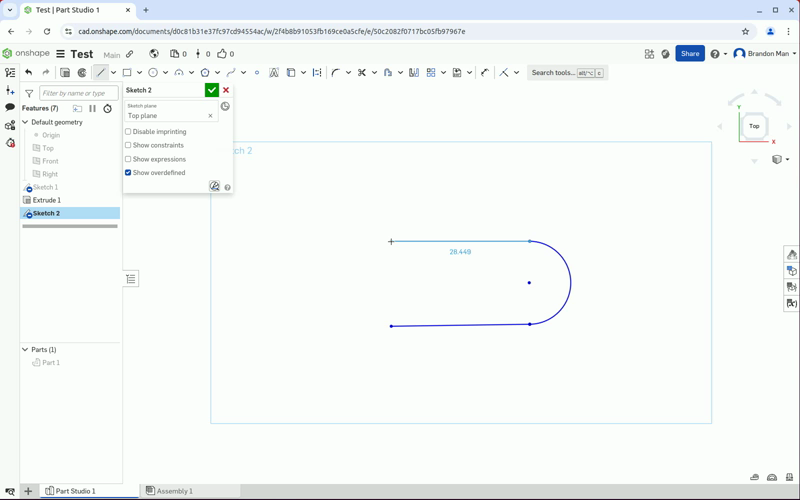
click(391, 241)
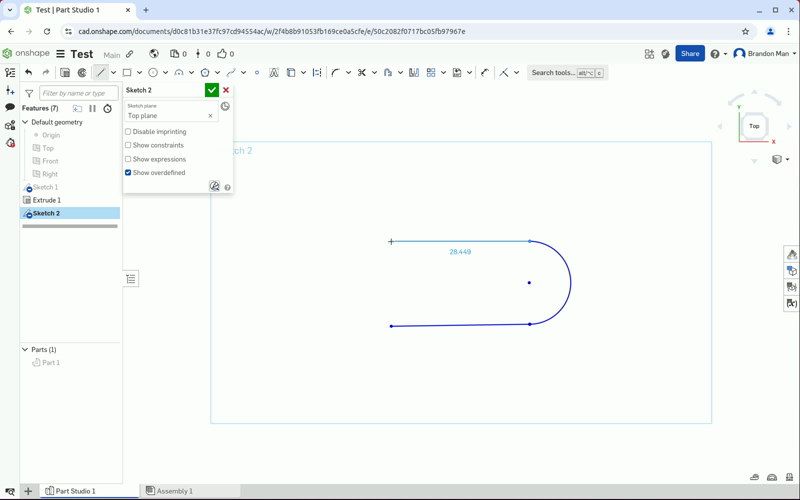
key_up(shift)
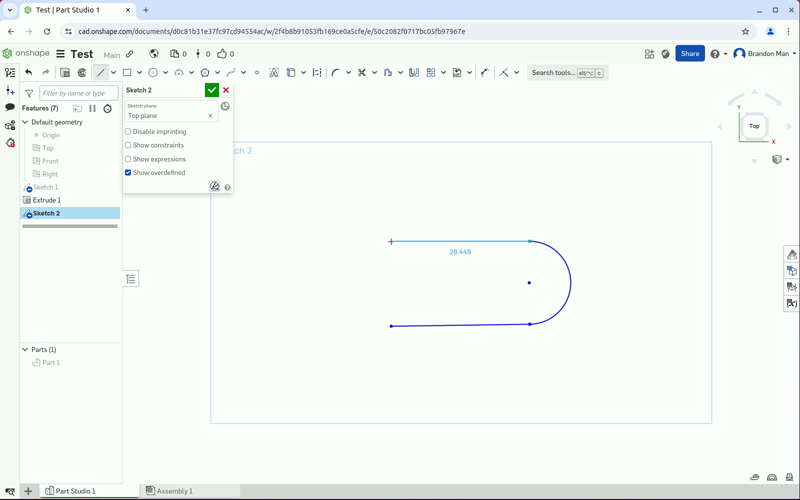
key(esc)
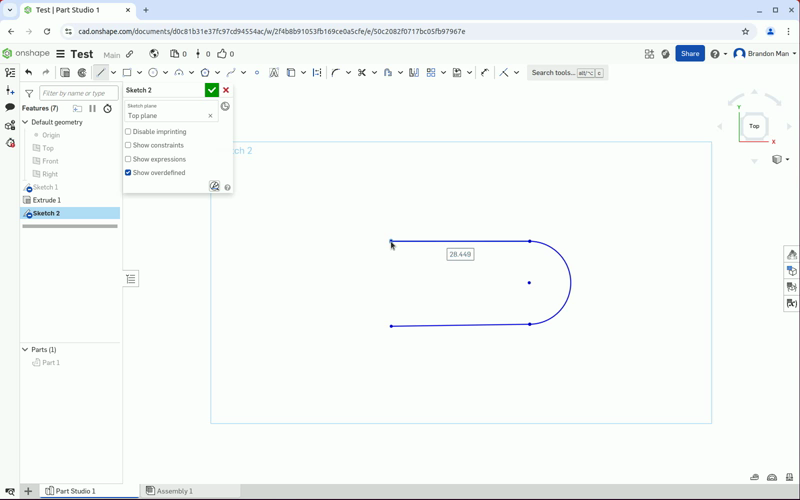
key(a)
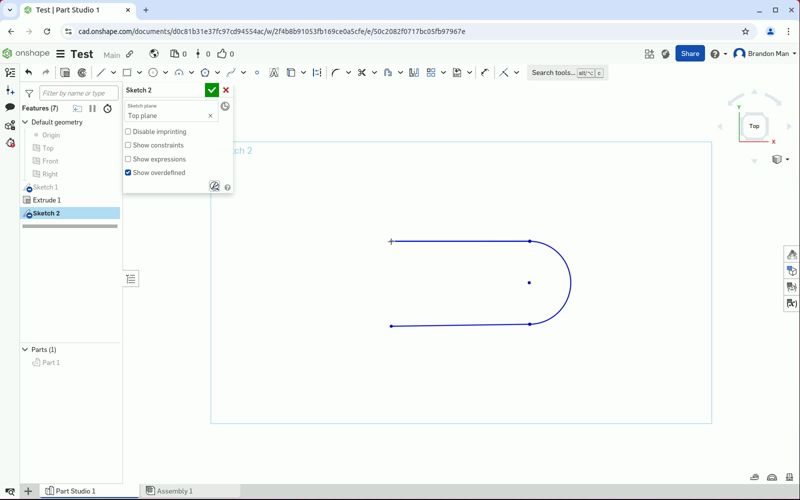
mouse_move(391, 241)
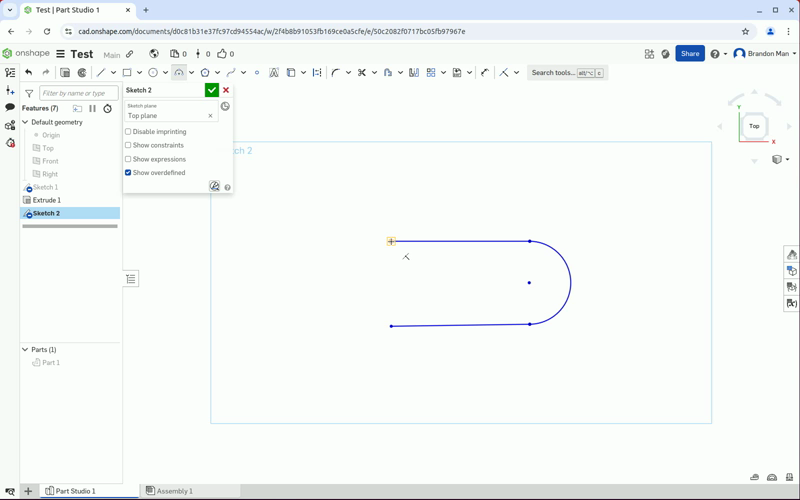
click(391, 241)
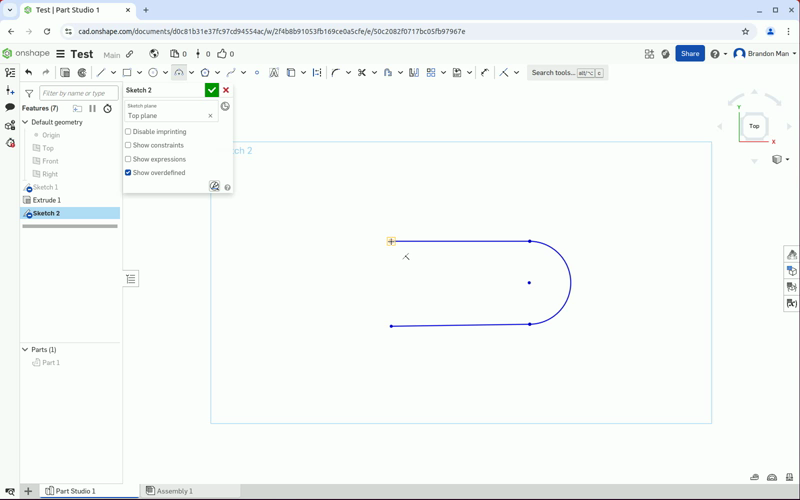
mouse_move(391, 326)
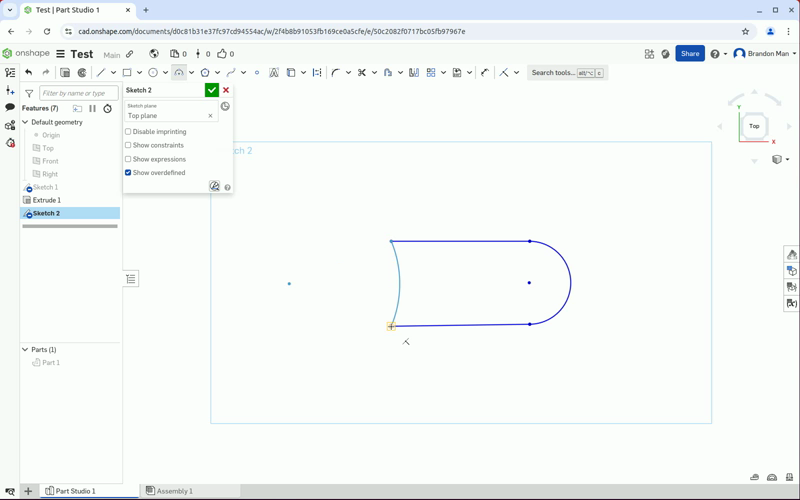
click(391, 326)
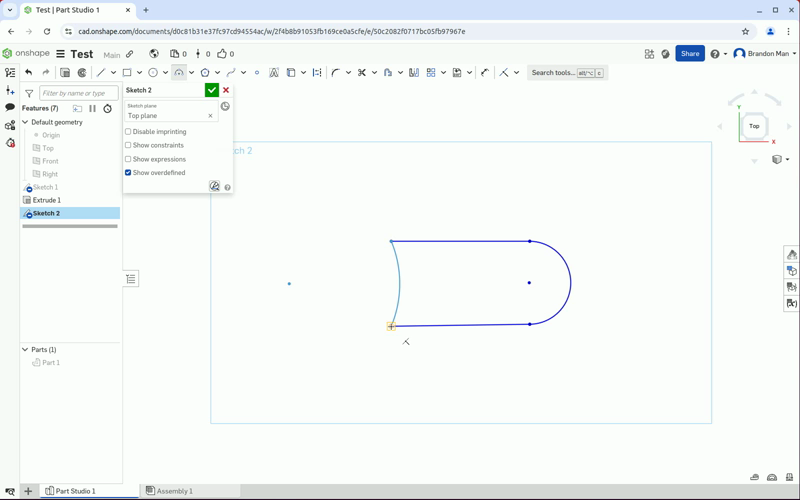
key_down(shift)
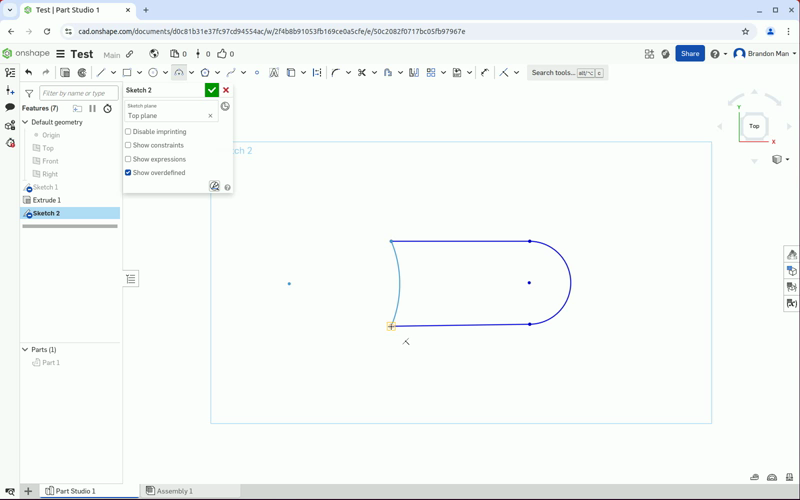
mouse_move(433, 283)
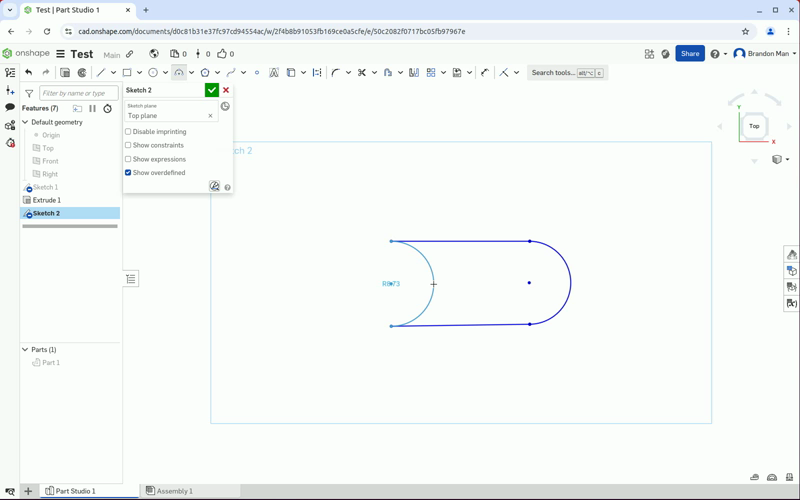
click(433, 283)
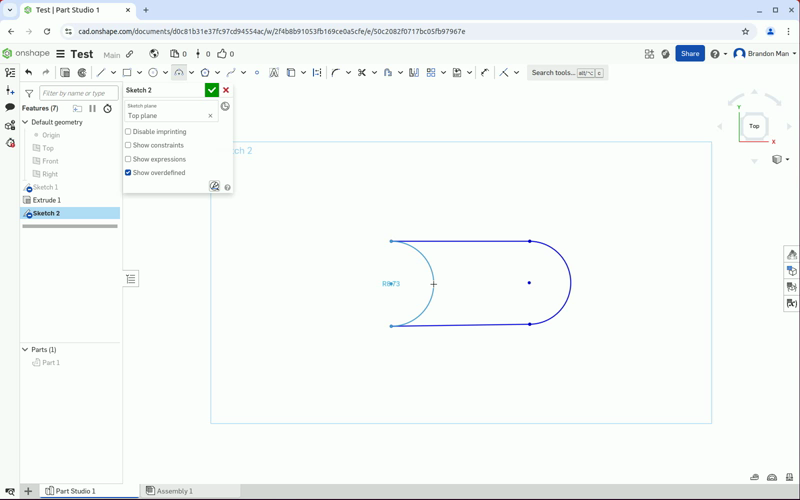
key_up(shift)
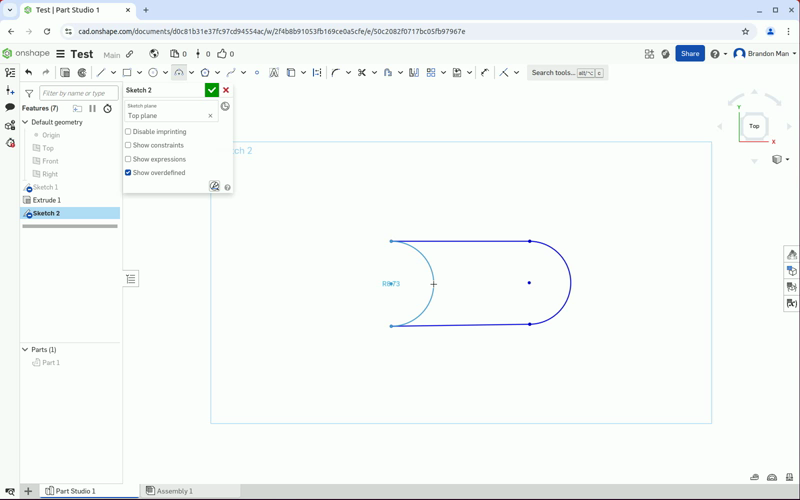
key(esc)
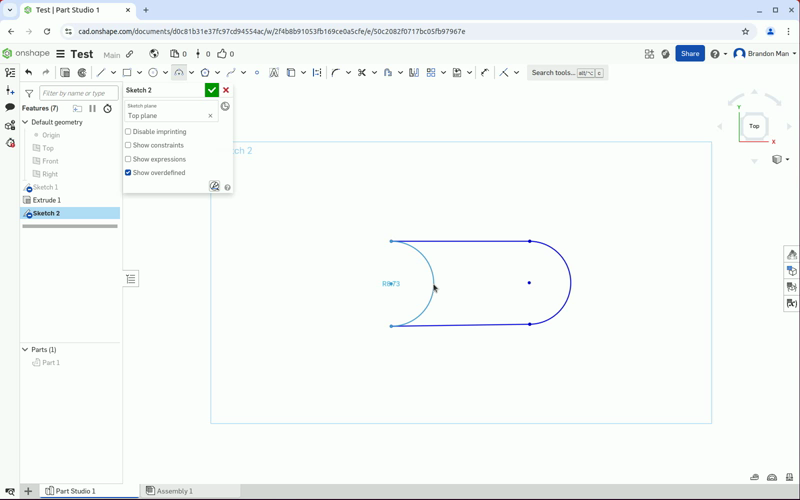
key(c)
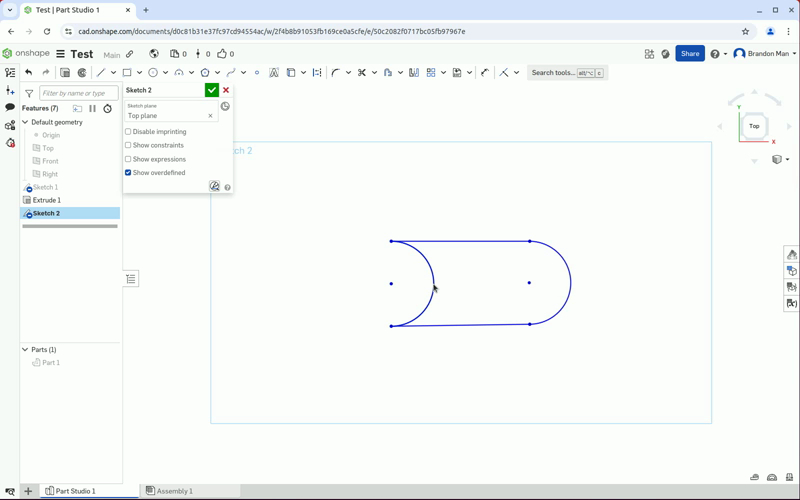
key_down(shift)
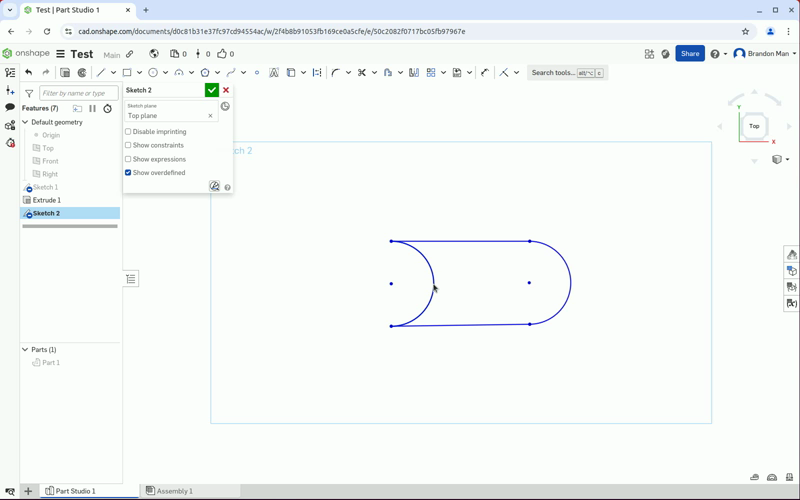
mouse_move(529, 282)
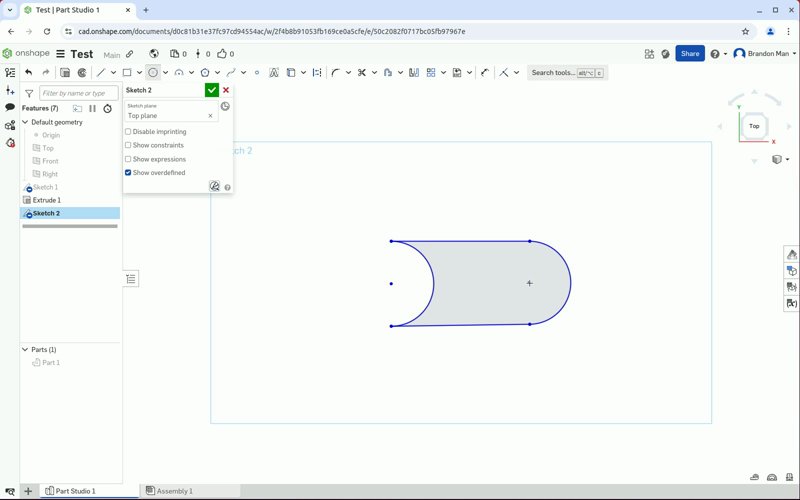
scroll(6)
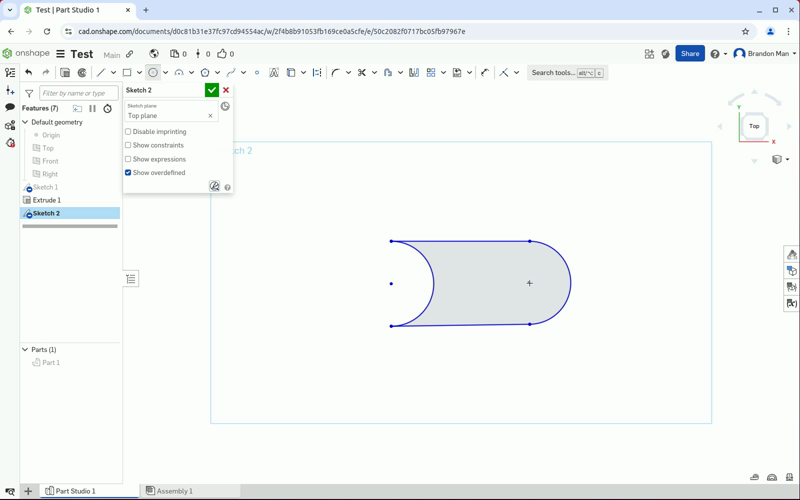
scroll(6)
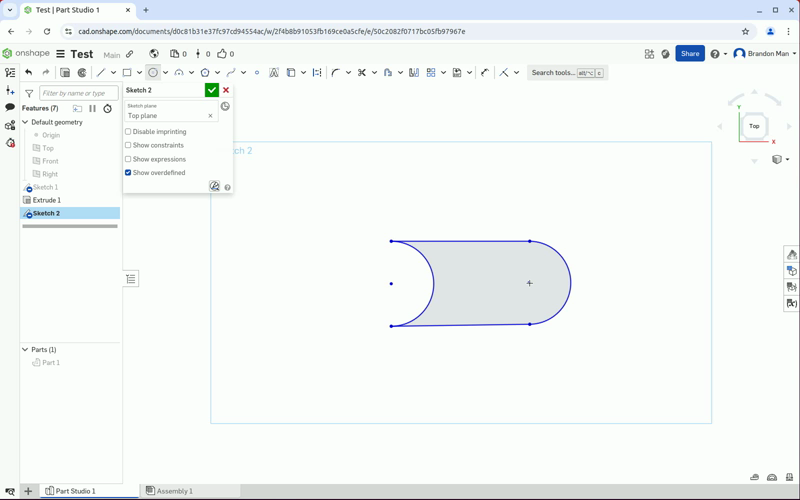
scroll(6)
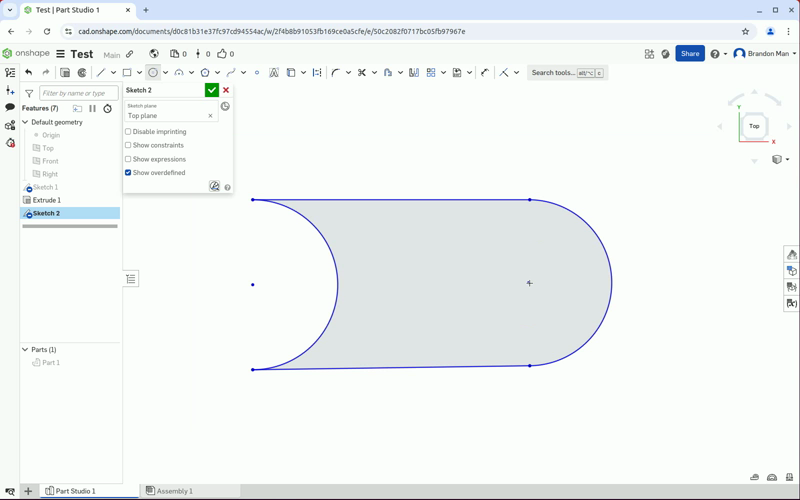
scroll(6)
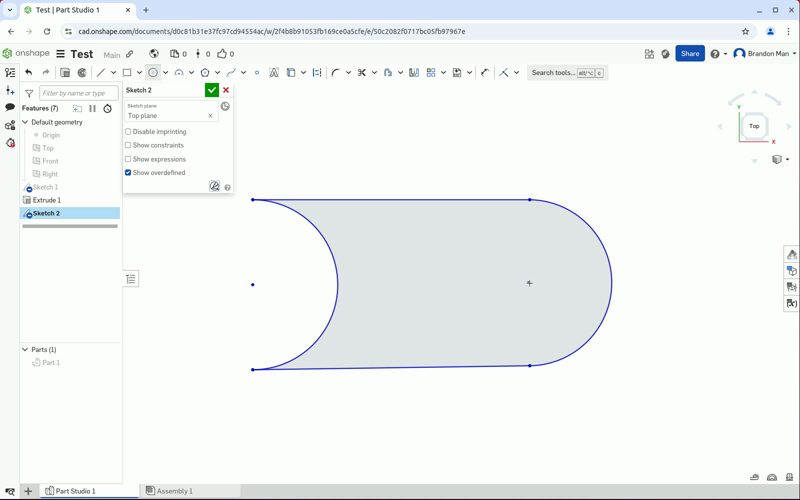
scroll(6)
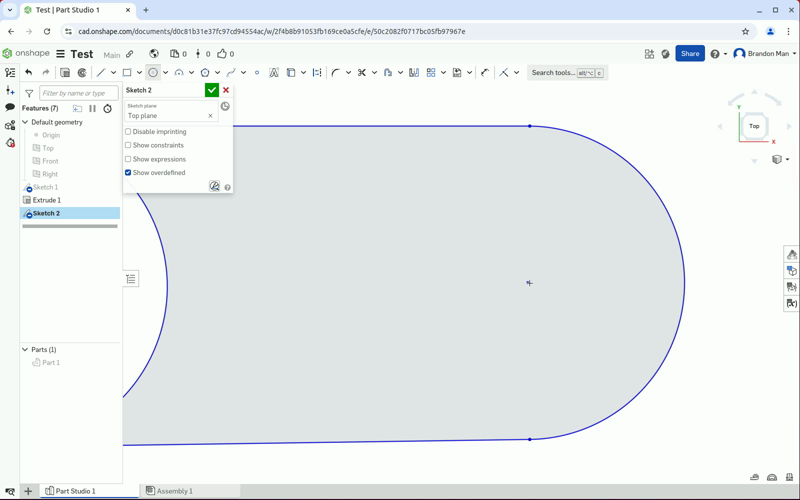
scroll(6)
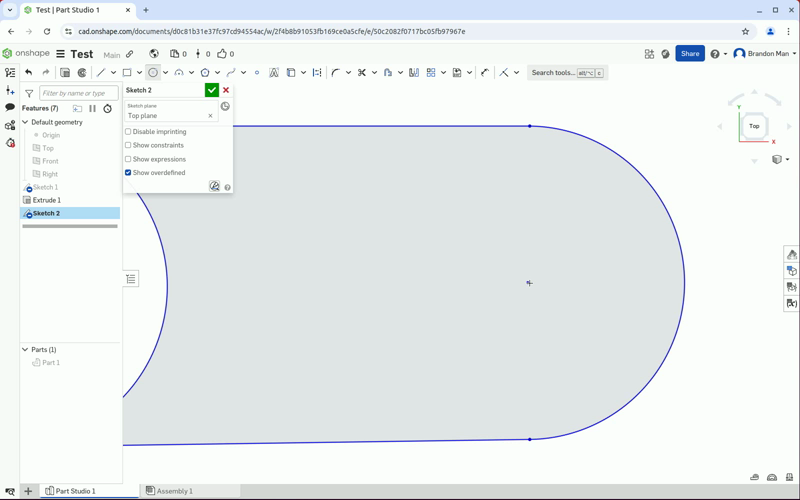
scroll(6)
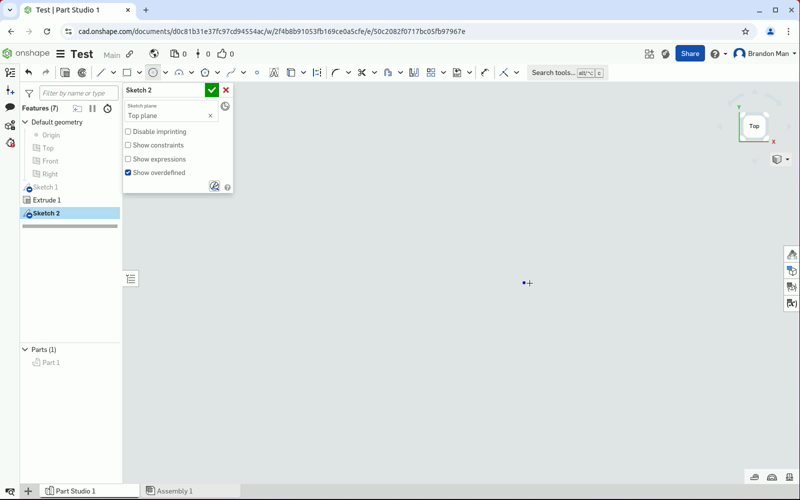
click(529, 282)
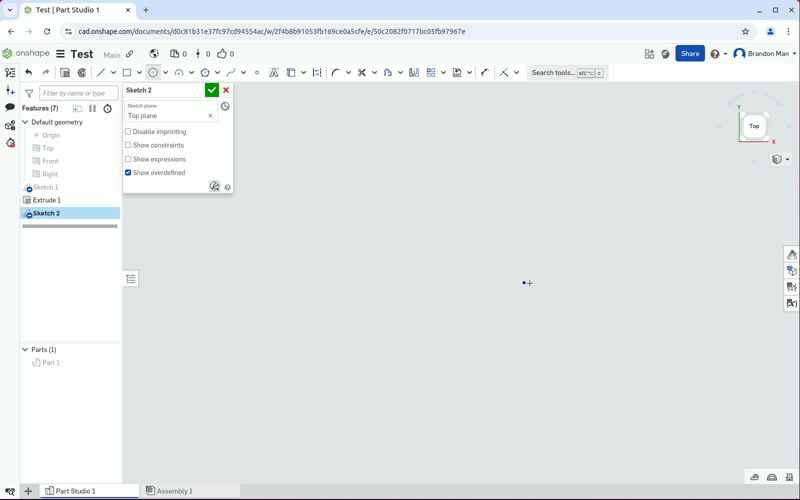
scroll(-6)
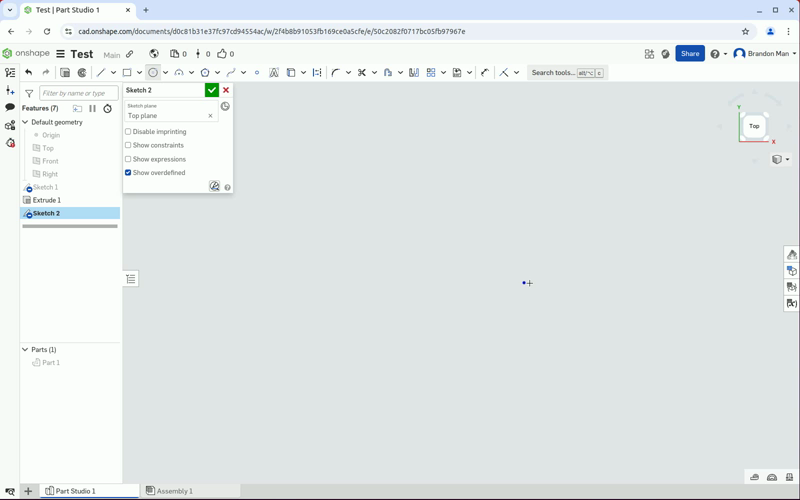
scroll(-6)
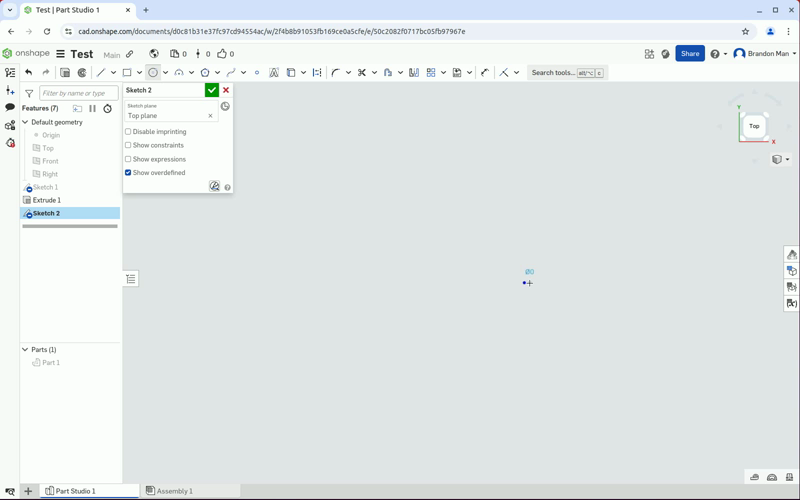
scroll(-6)
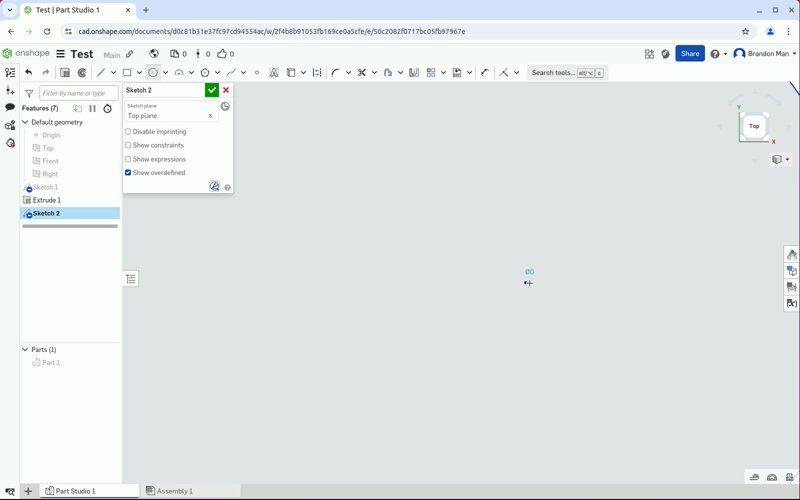
scroll(-6)
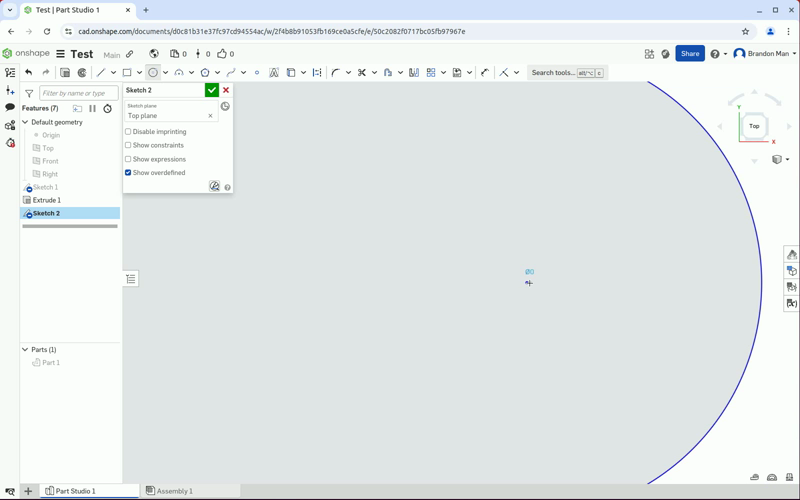
scroll(-6)
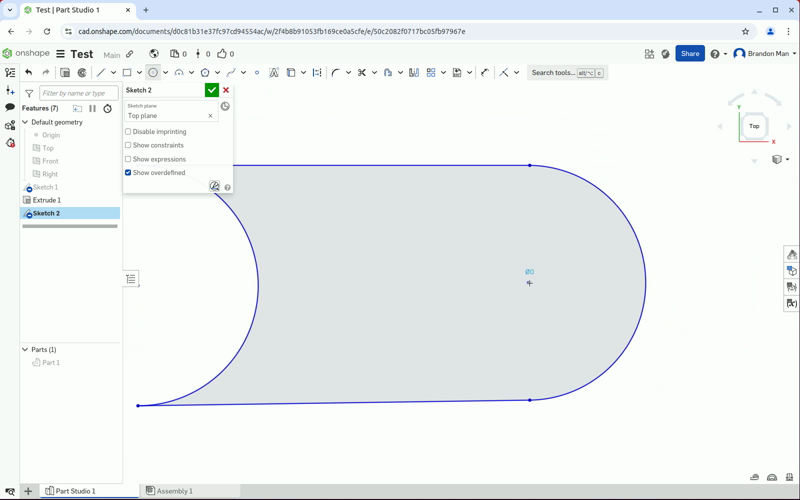
scroll(-6)
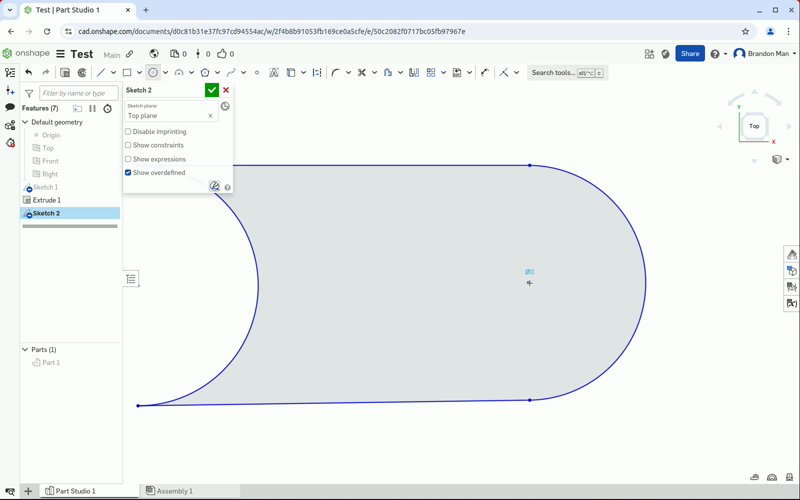
scroll(-6)
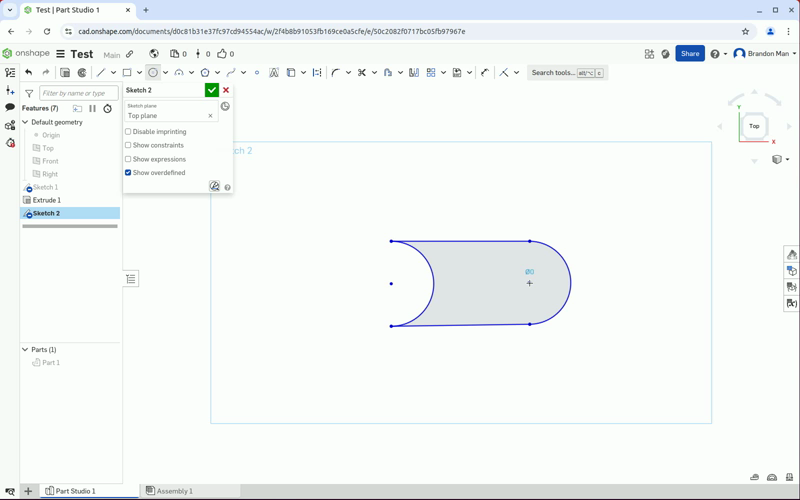
key_up(shift)
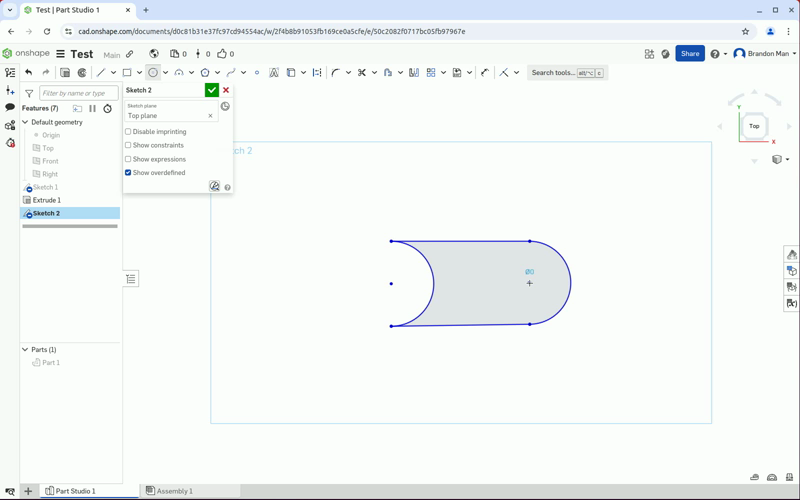
mouse_move(554, 282)
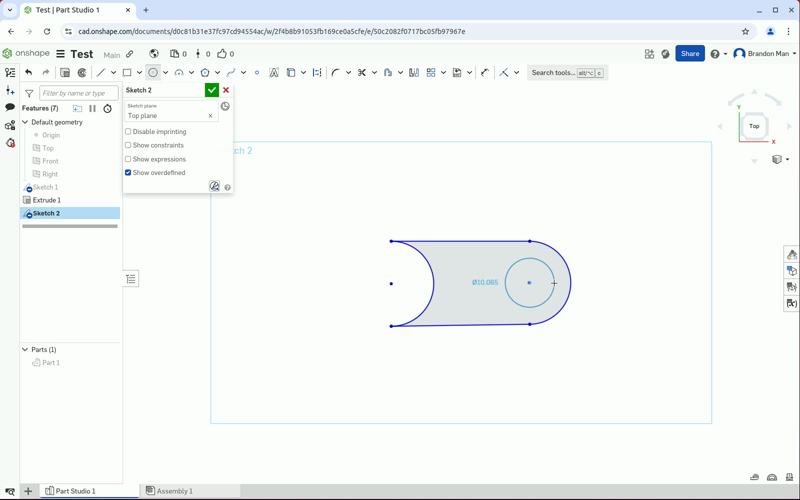
click(554, 282)
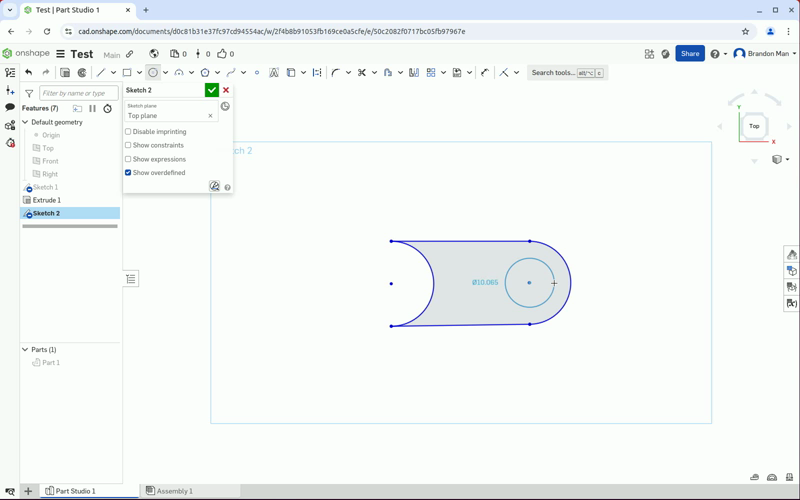
key(esc)
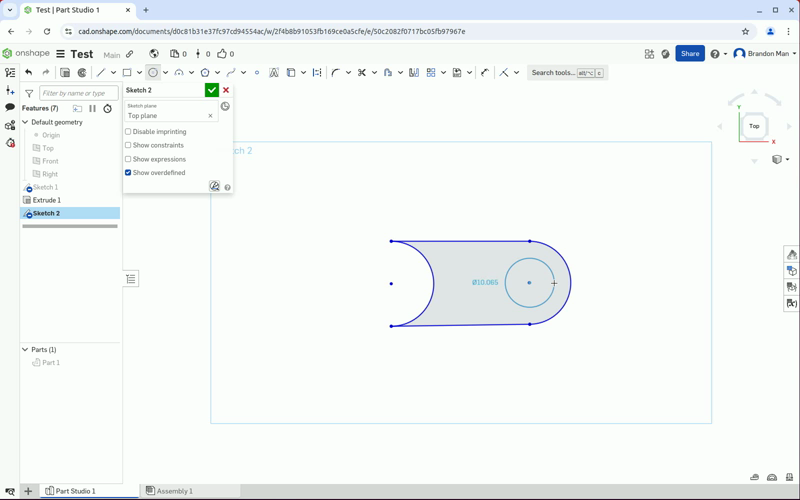
mouse_move(439, 269)
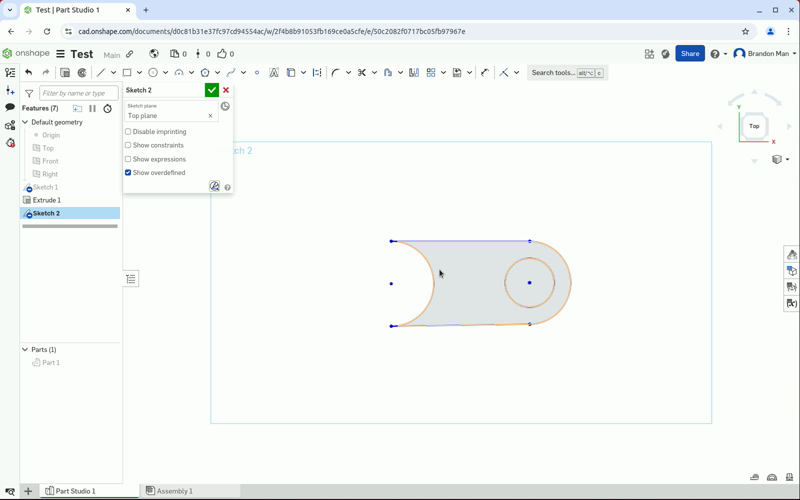
click(439, 269)
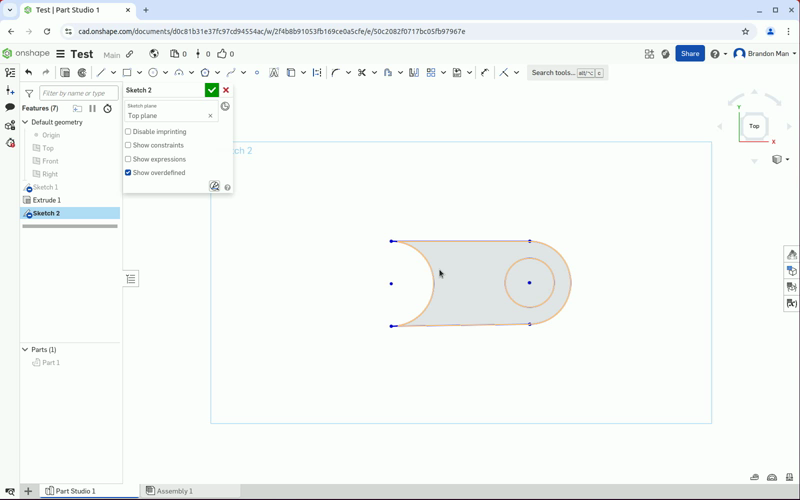
mouse_move(73, 352)
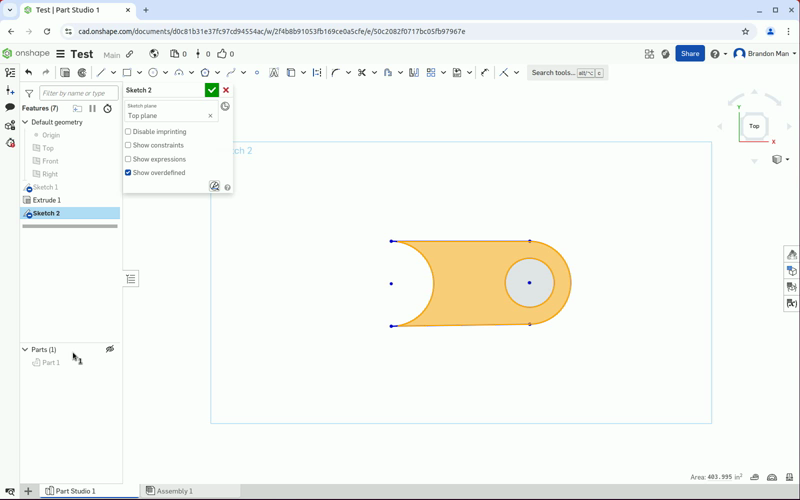
key(shift+y)
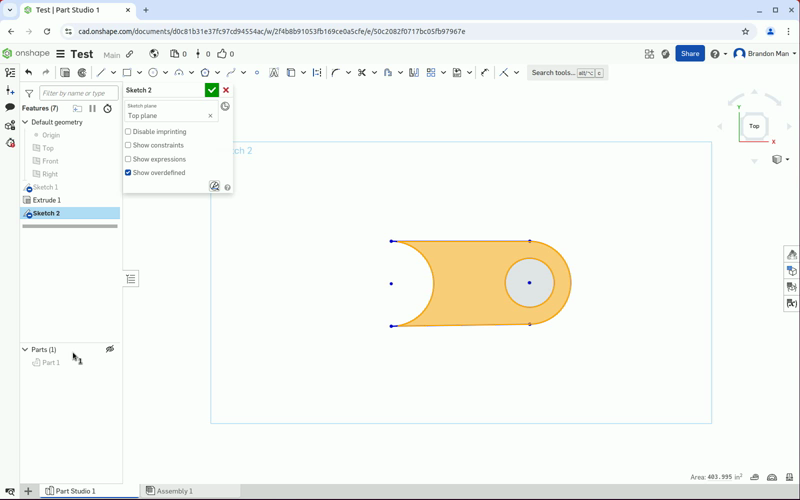
key(shift+e)
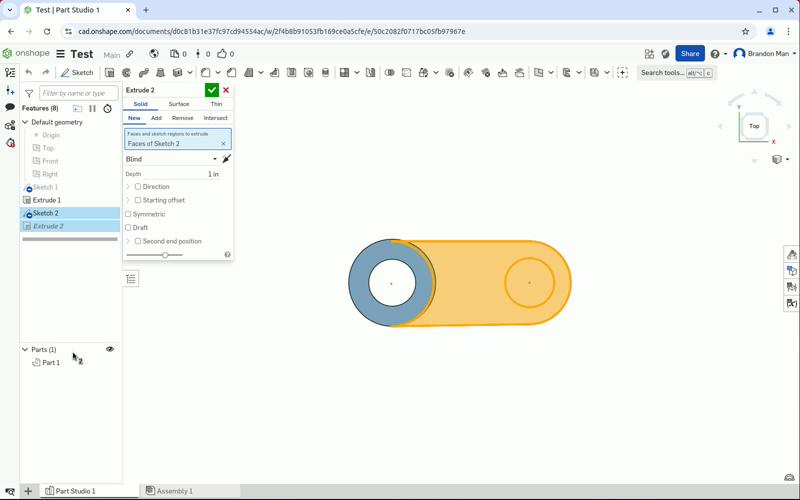
mouse_move(143, 106)
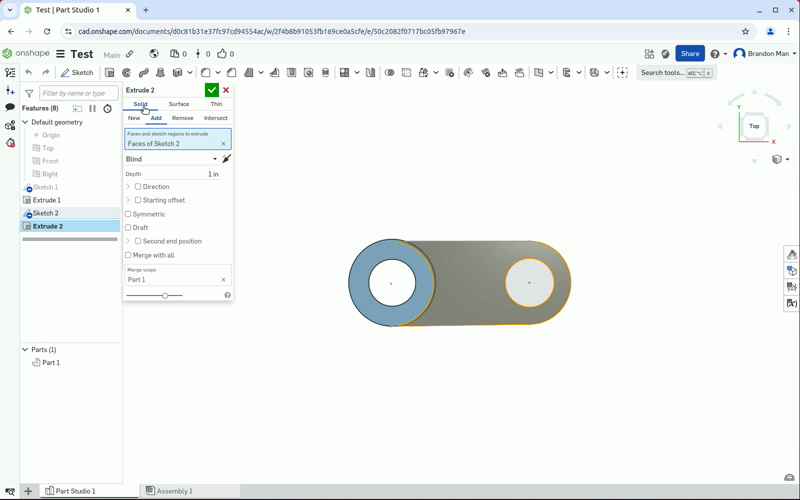
click(143, 106)
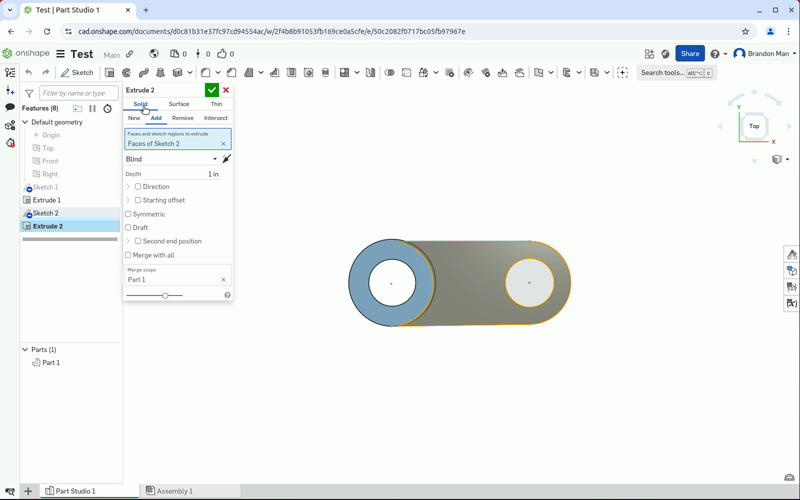
mouse_move(137, 120)
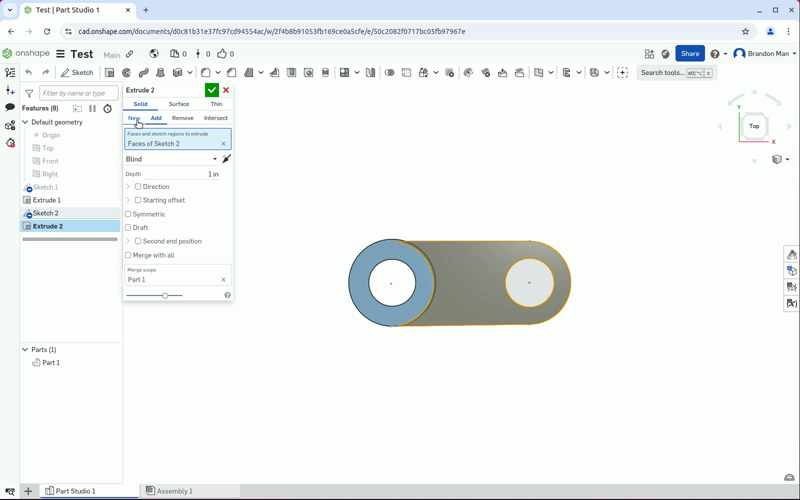
click(137, 120)
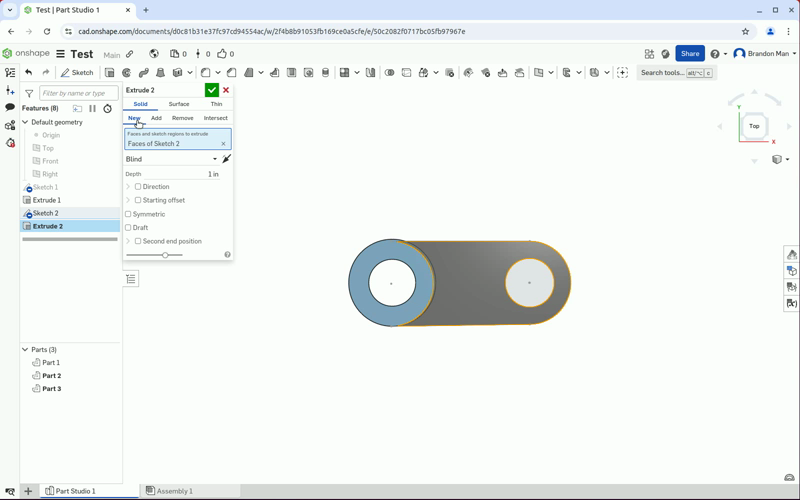
key(tab, 4)
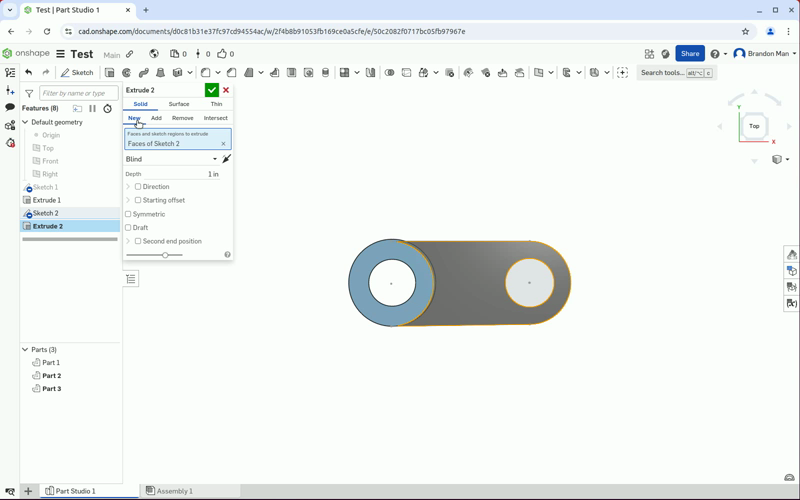
text(7.703)
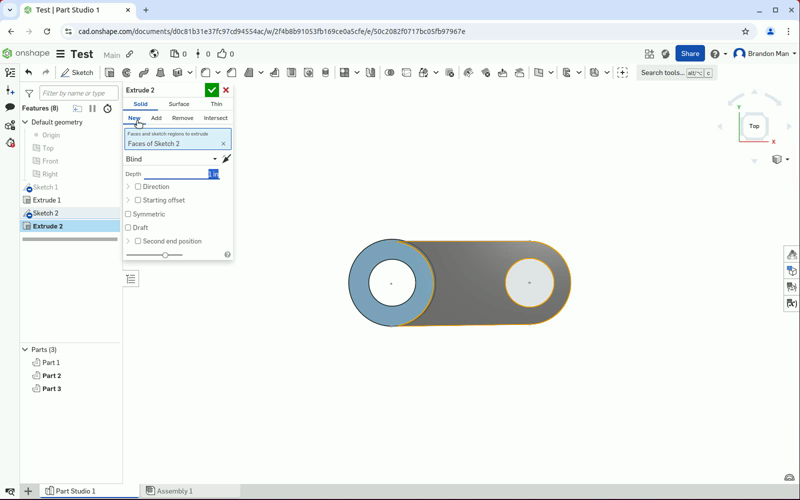
key(enter)
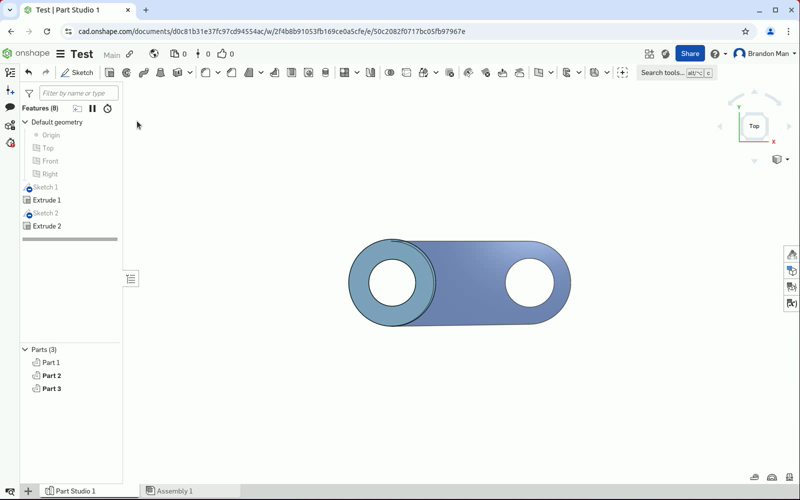
key(shift+h)
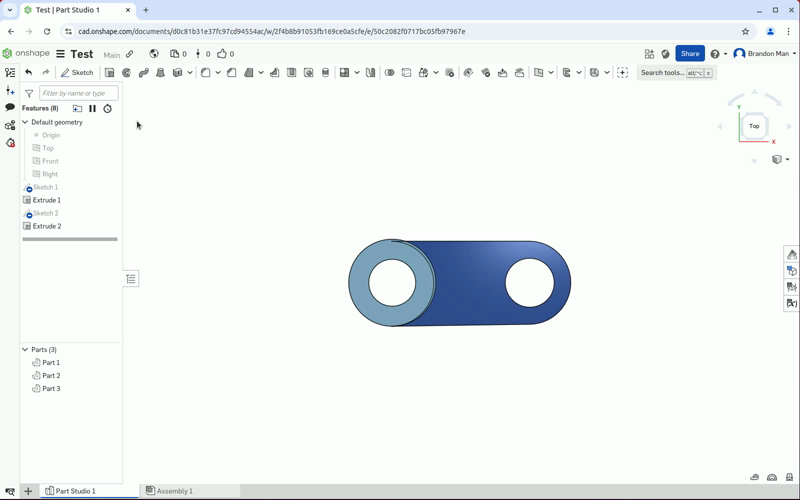
key(shift+h)
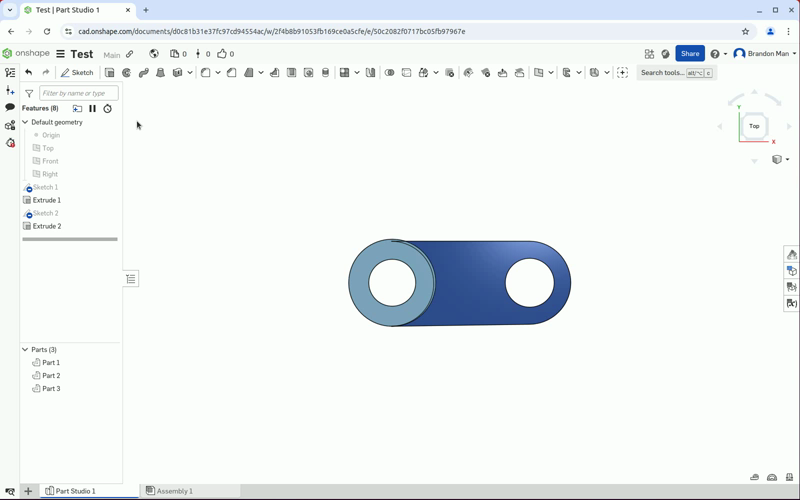
mouse_move(73, 189)
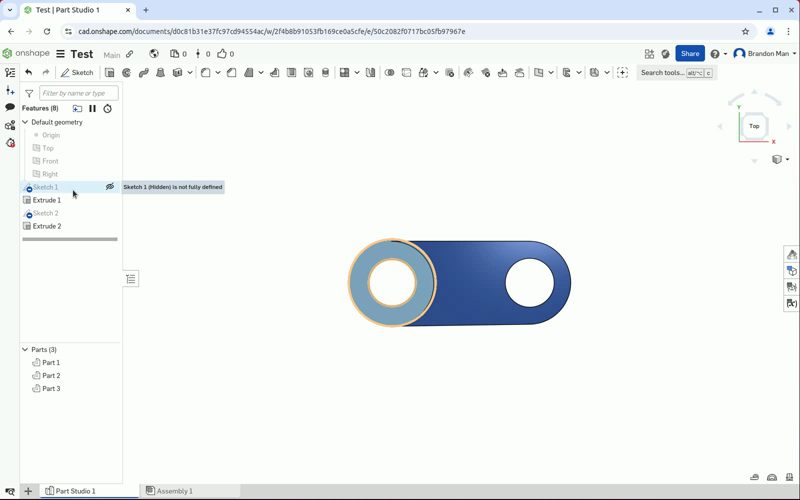
click(73, 189)
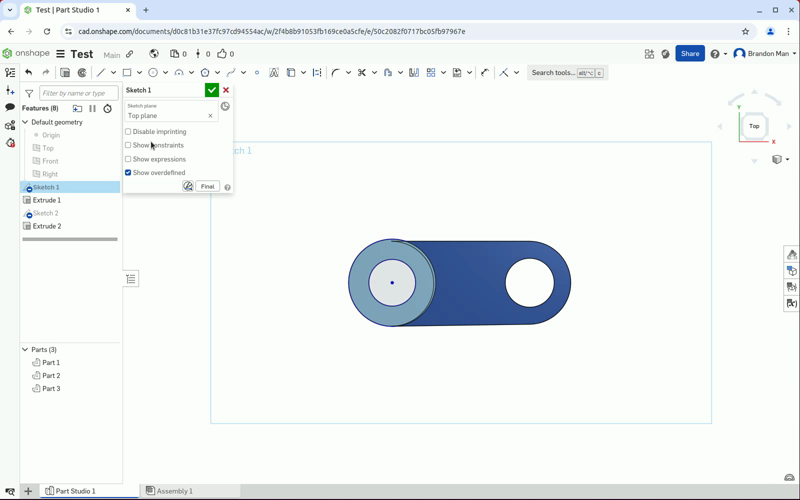
mouse_move(229, 92)
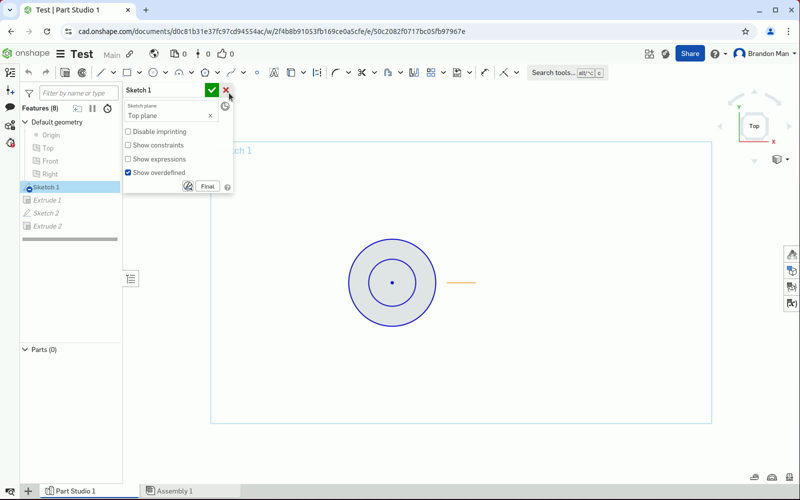
click(229, 92)
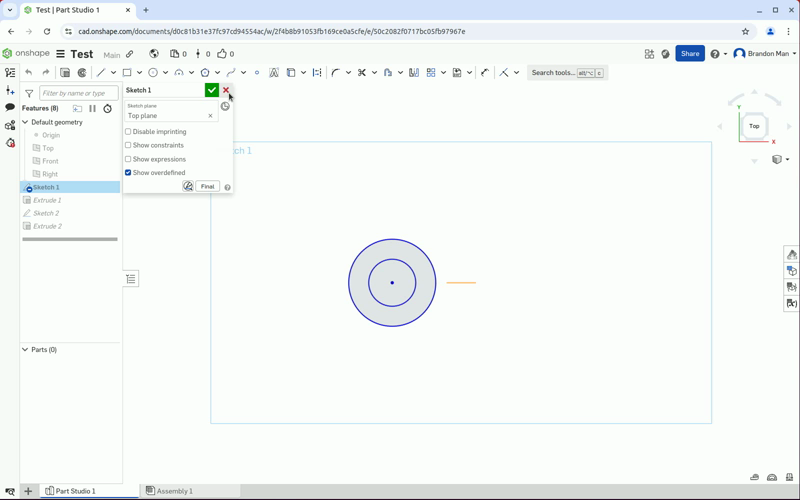
key(shift+s)
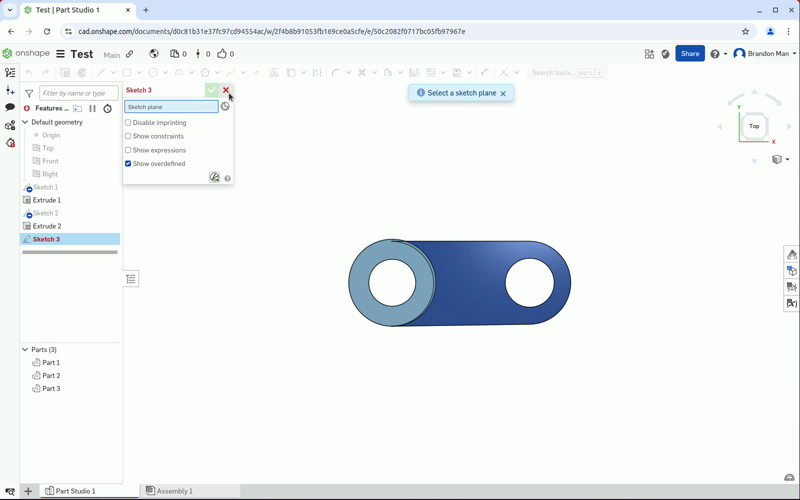
mouse_move(73, 150)
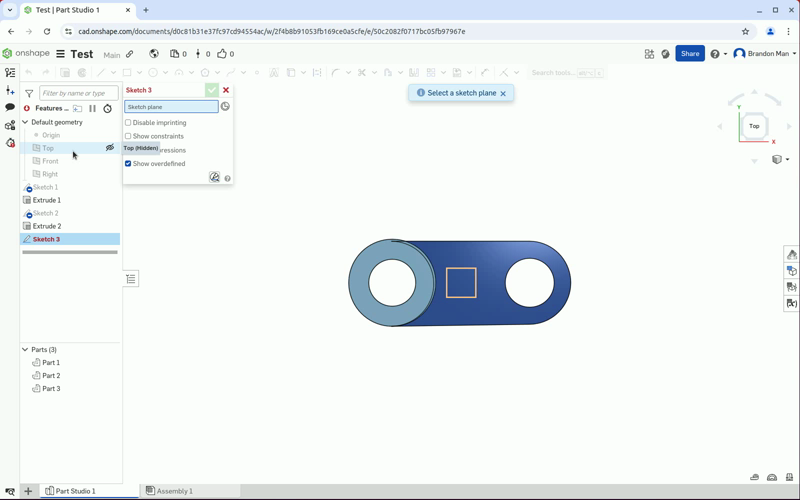
click(73, 150)
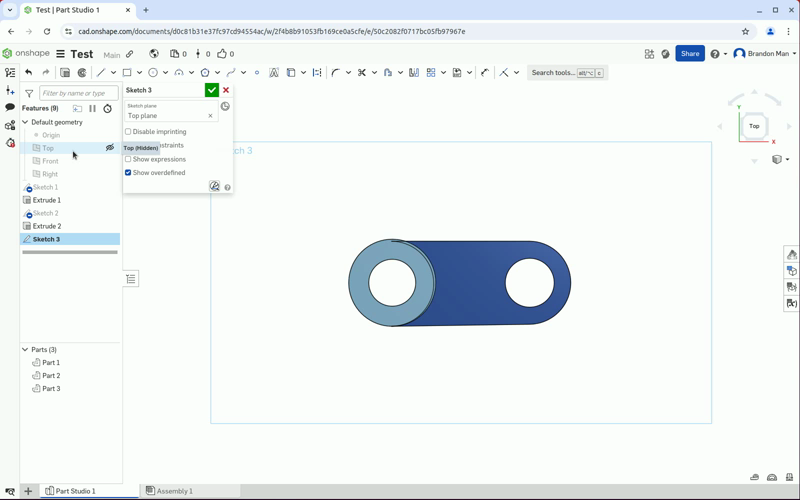
mouse_move(73, 352)
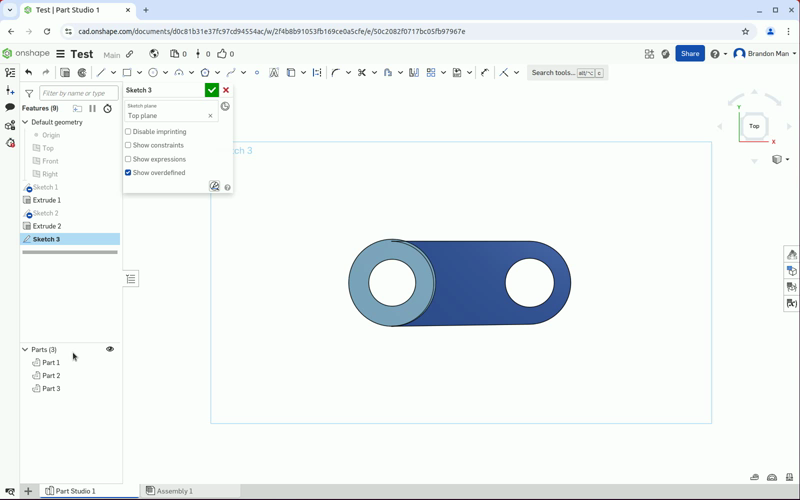
key(y)
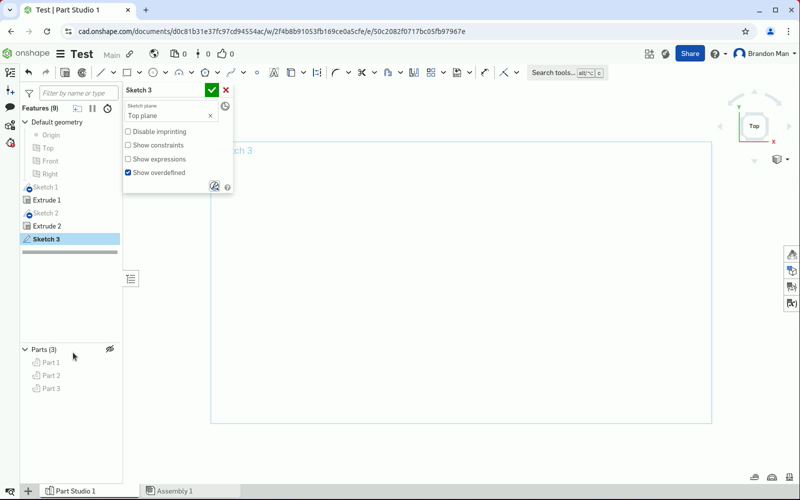
key(c)
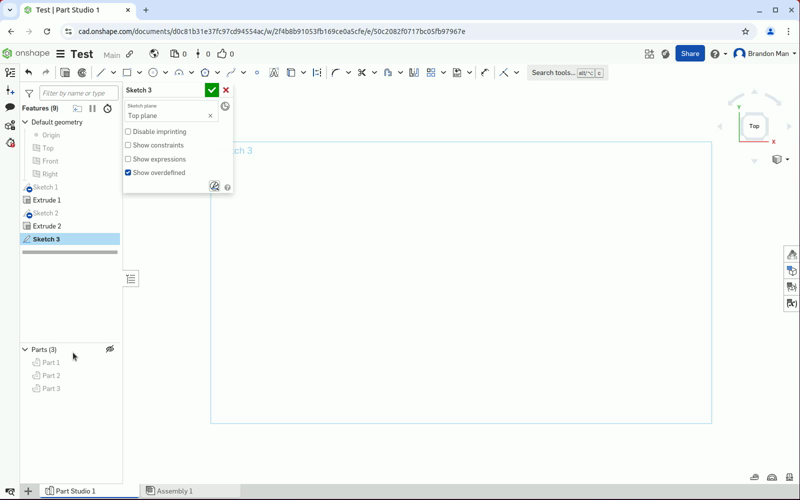
key_down(shift)
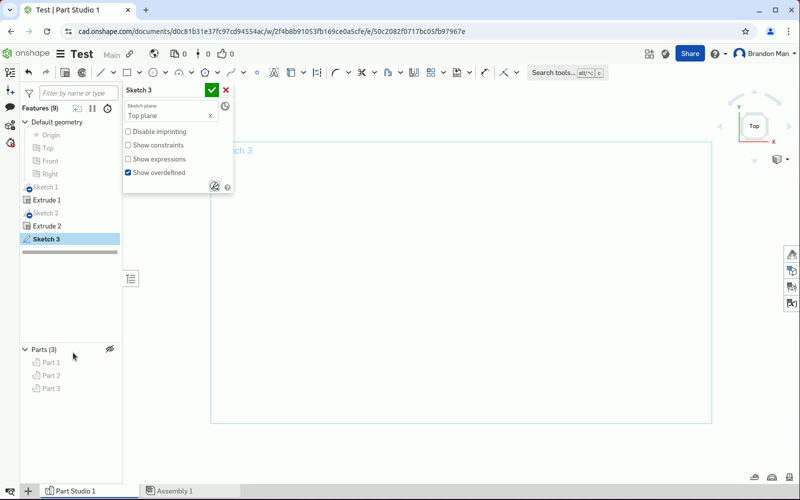
mouse_move(392, 282)
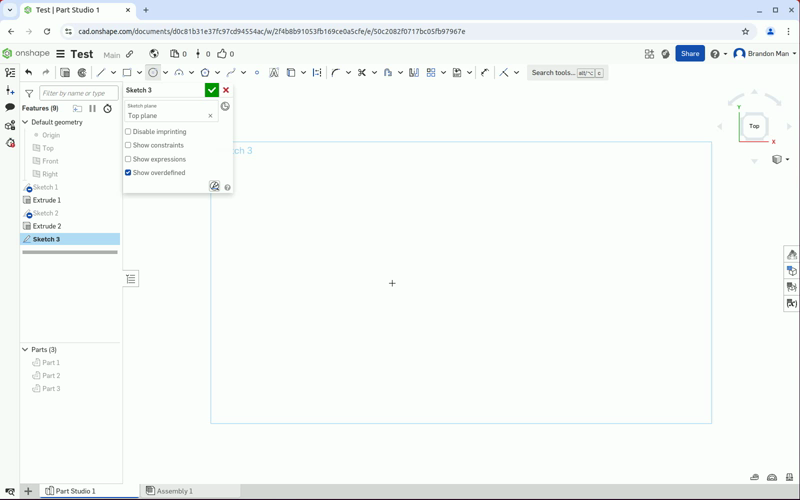
click(392, 282)
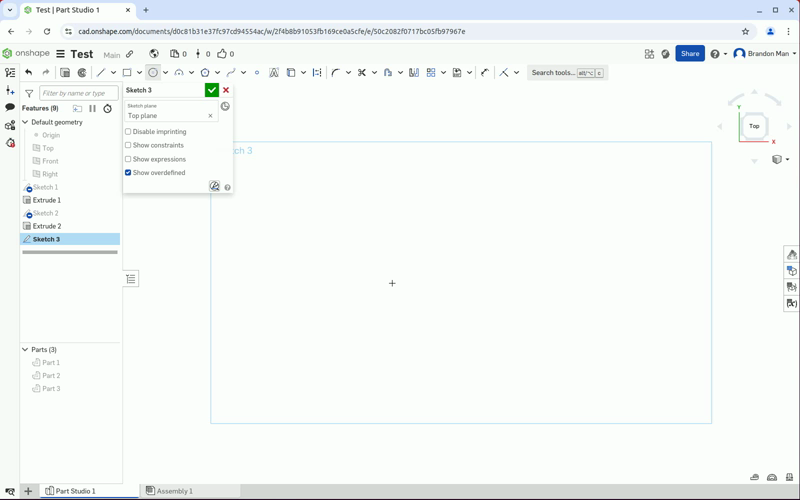
key_up(shift)
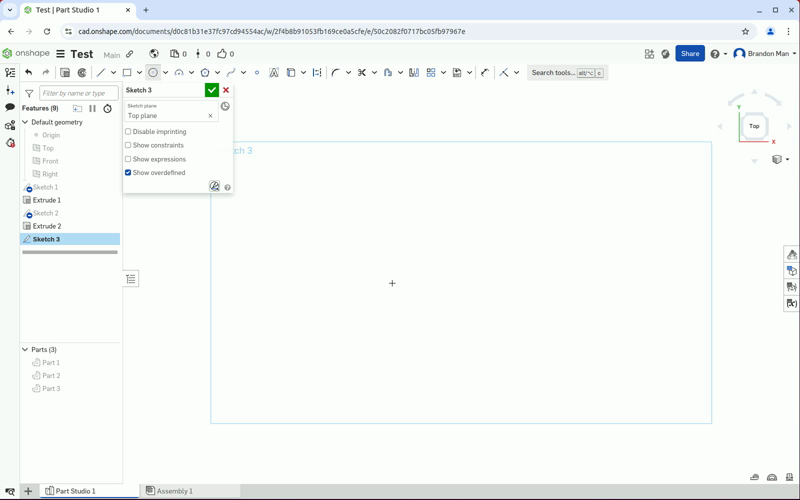
mouse_move(435, 282)
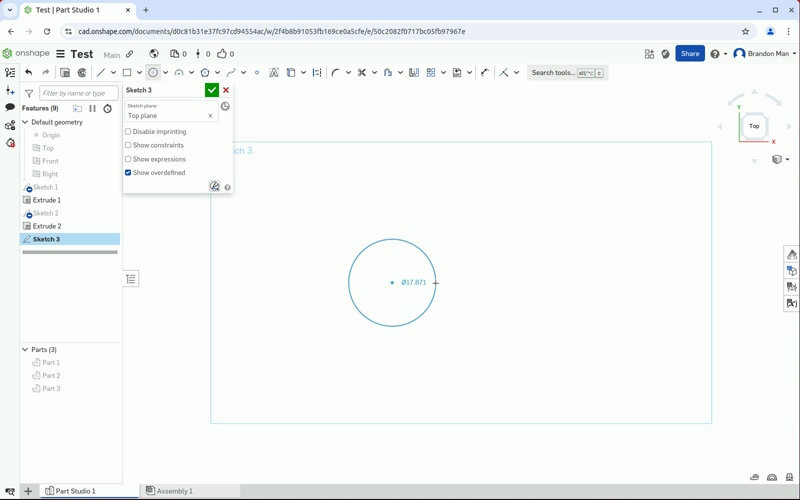
click(435, 282)
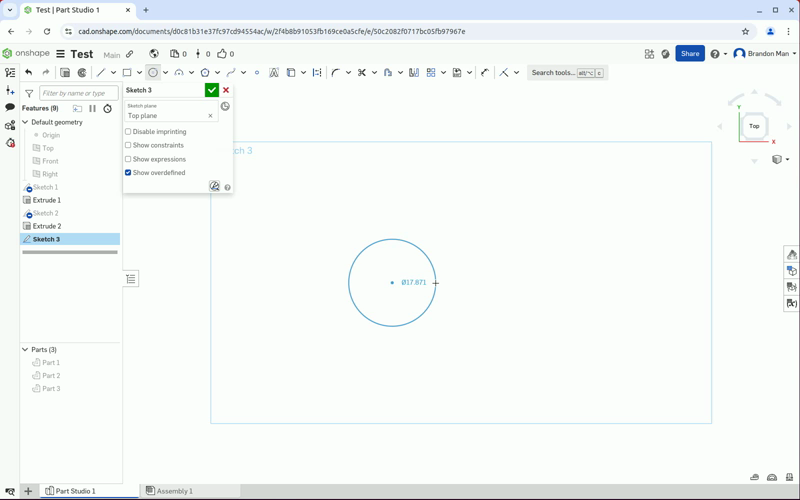
key(esc)
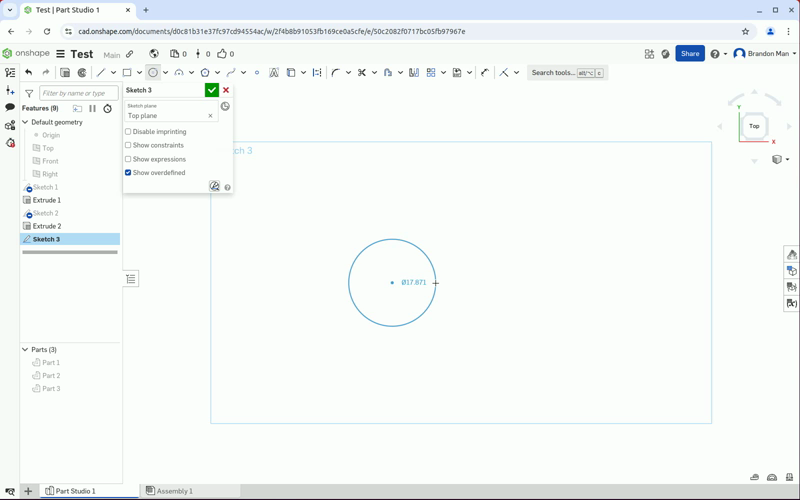
key(c)
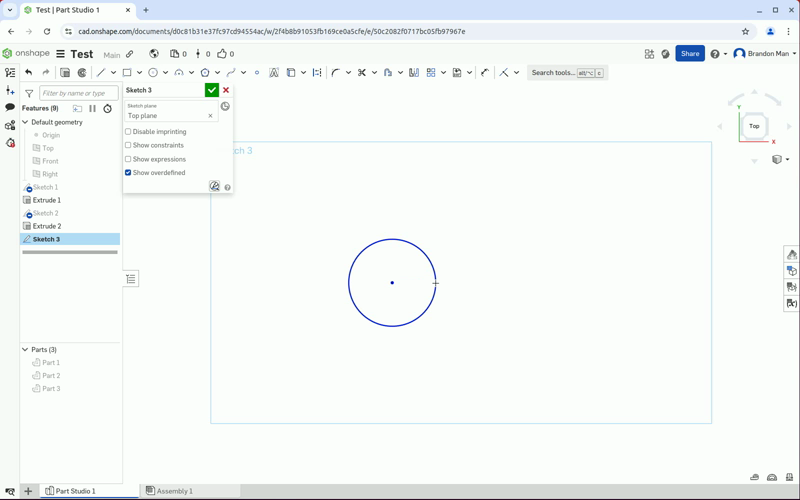
key_down(shift)
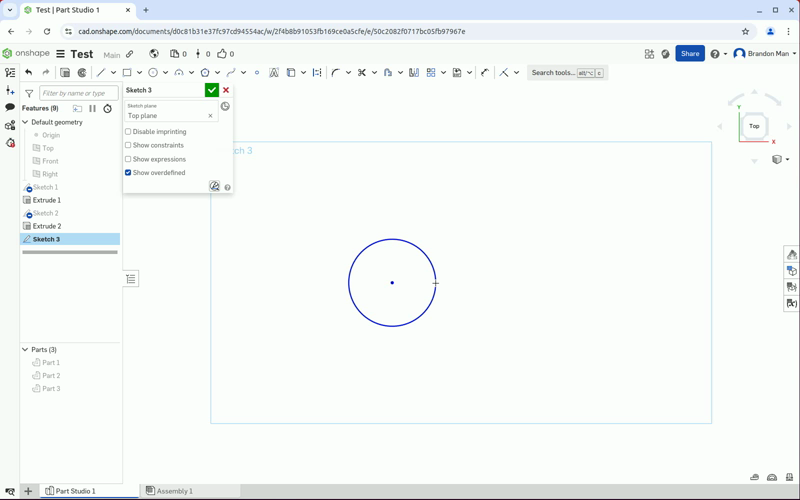
mouse_move(392, 282)
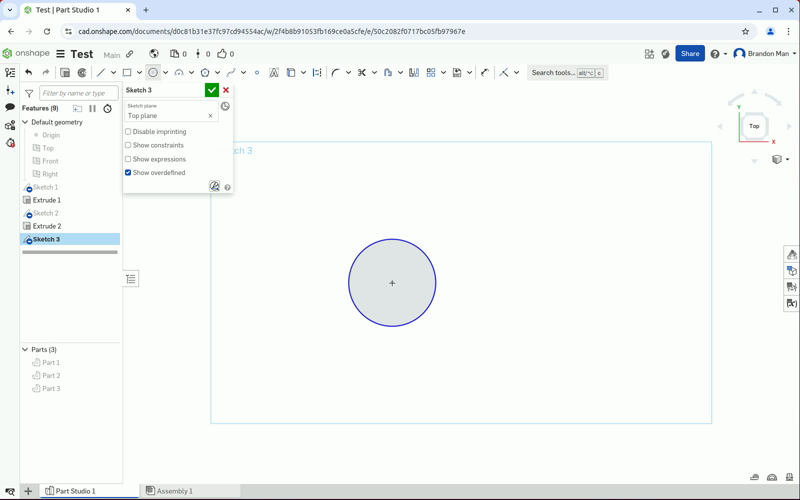
click(392, 282)
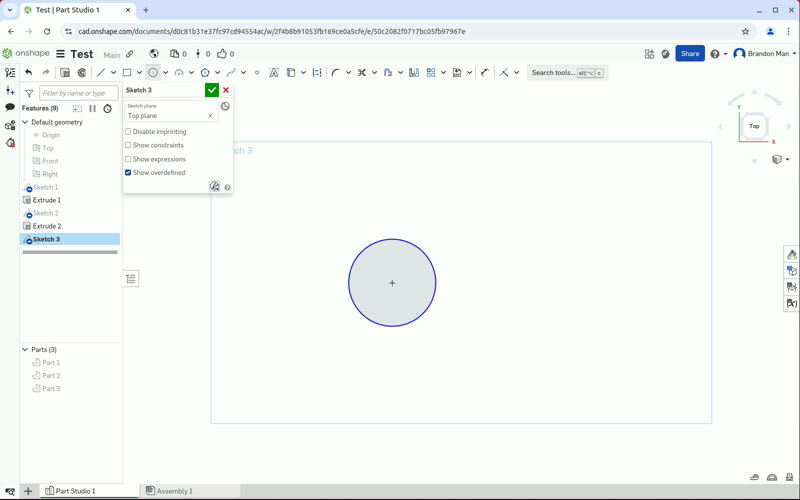
key_up(shift)
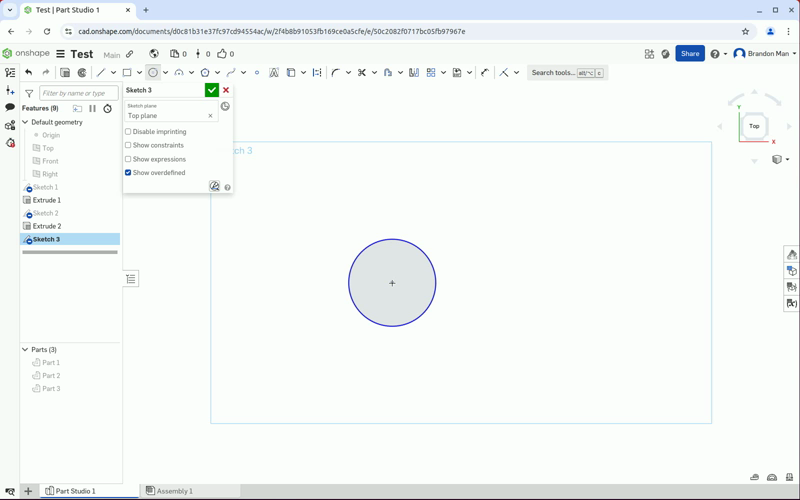
mouse_move(415, 282)
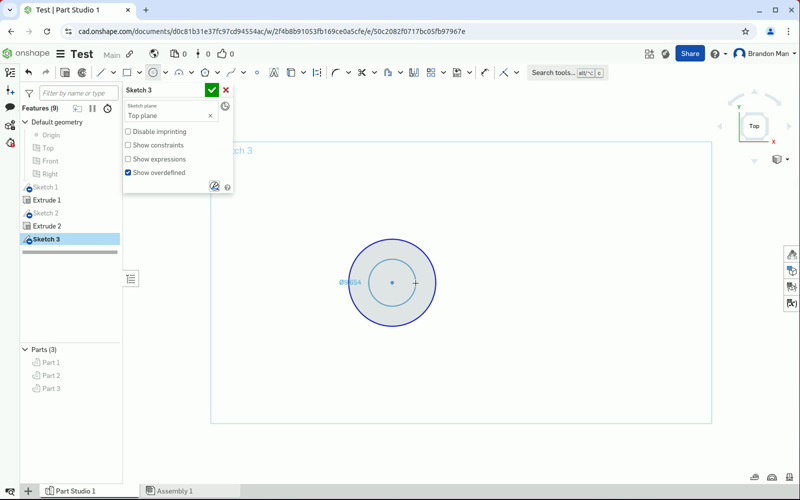
click(415, 282)
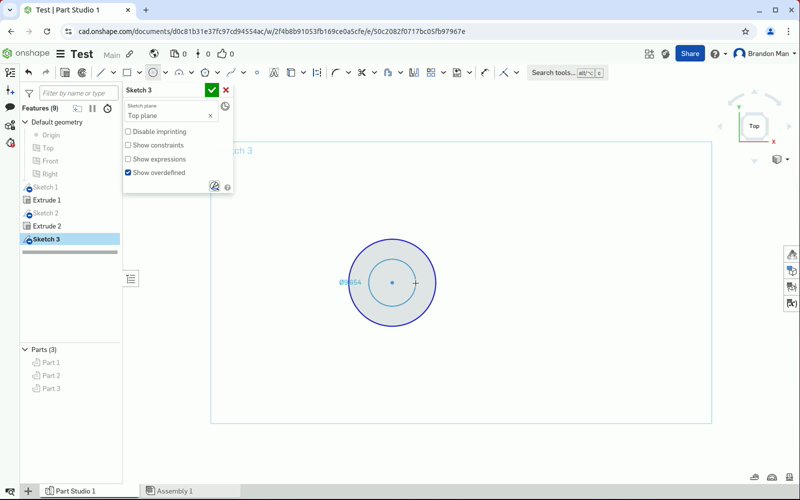
key(esc)
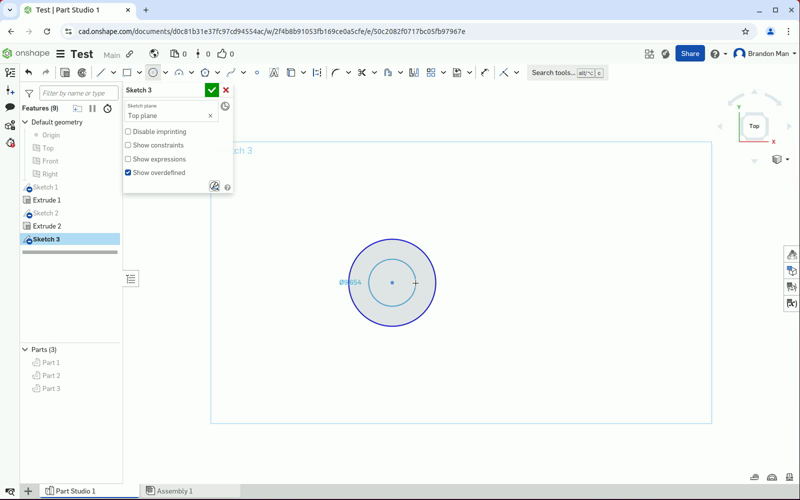
mouse_move(416, 301)
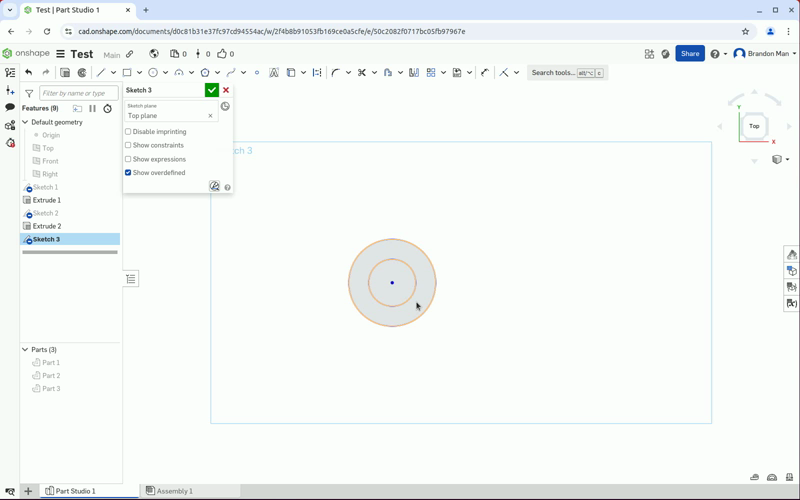
click(416, 301)
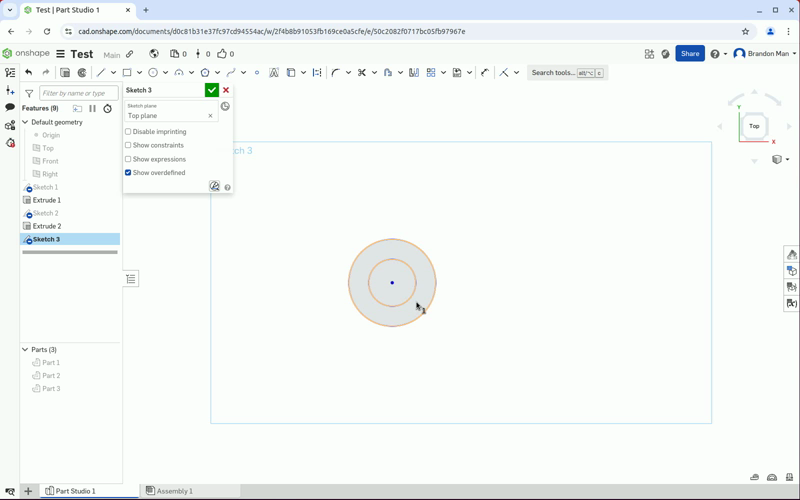
mouse_move(73, 352)
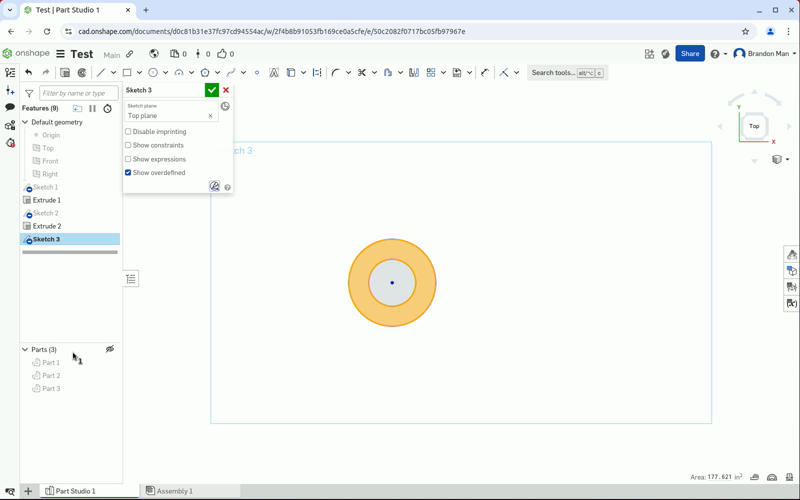
key(shift+y)
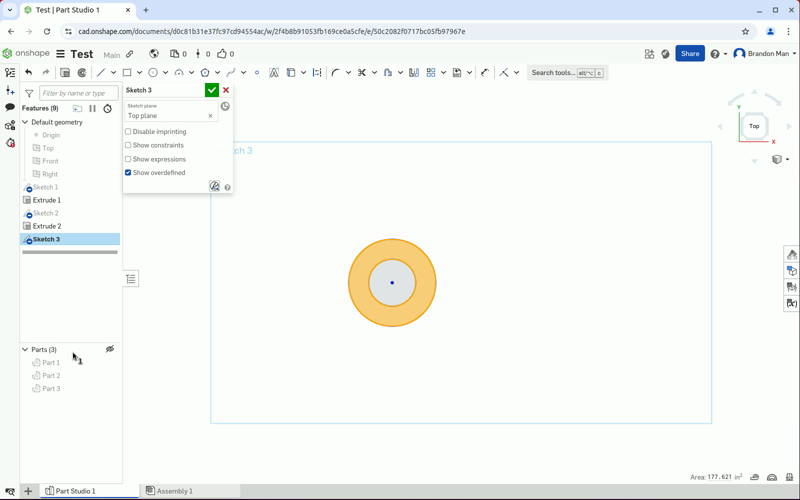
key(shift+e)
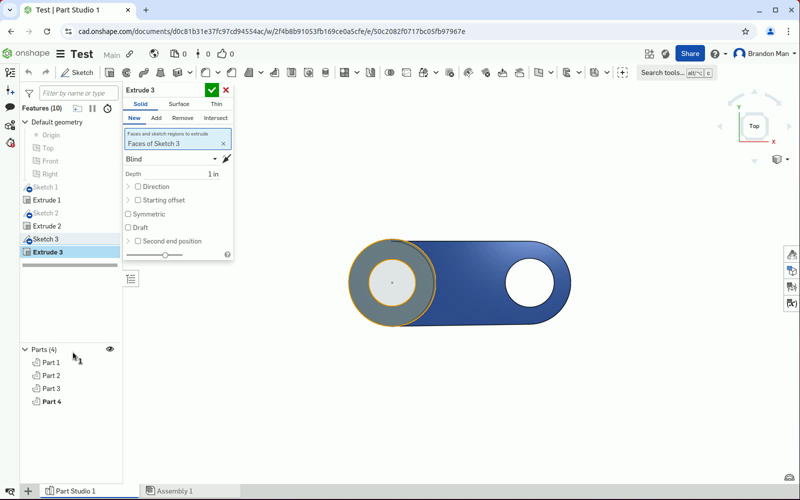
mouse_move(143, 106)
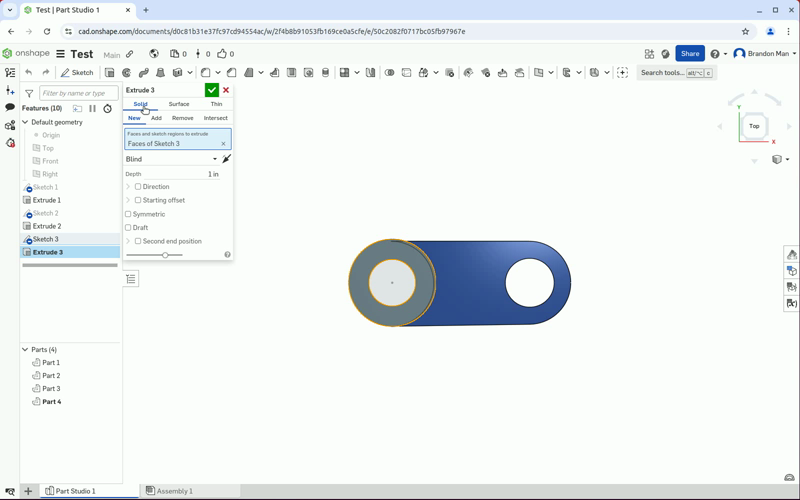
click(143, 106)
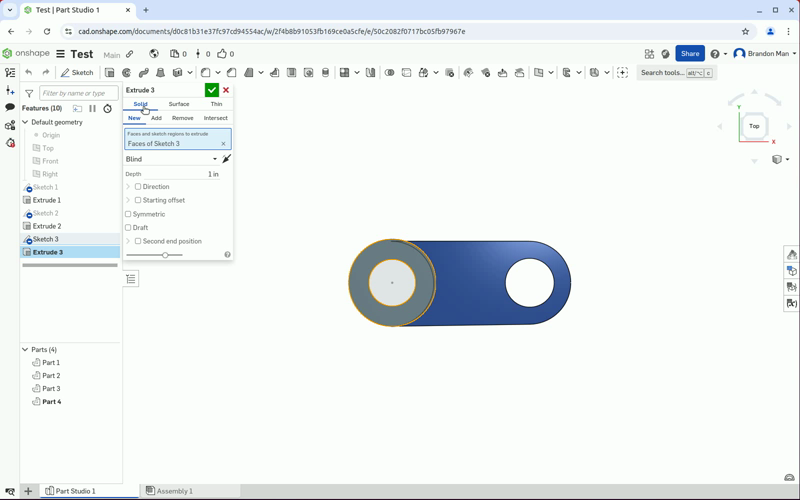
mouse_move(137, 120)
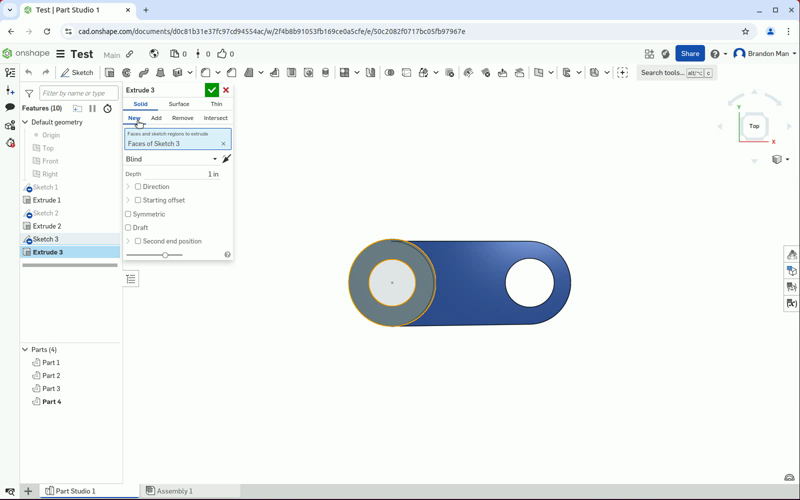
click(137, 120)
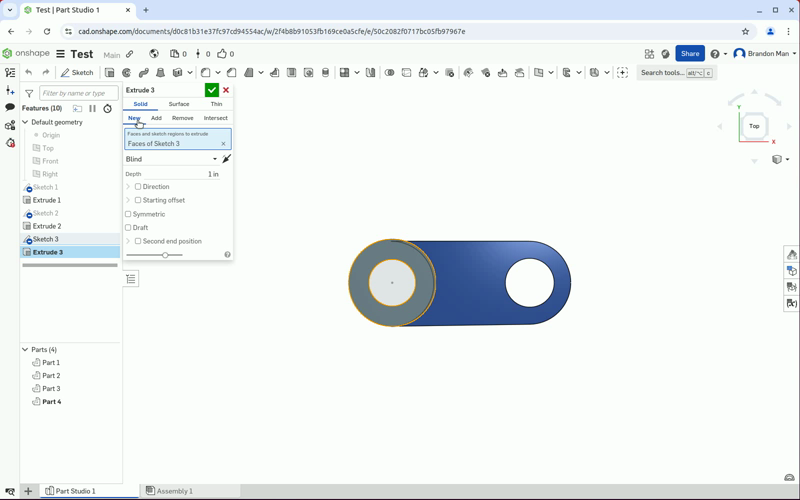
key(tab, 4)
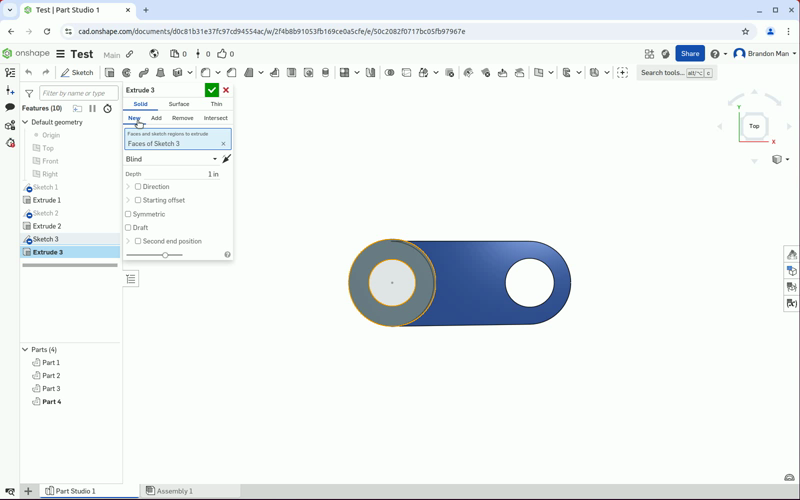
text(15.165)
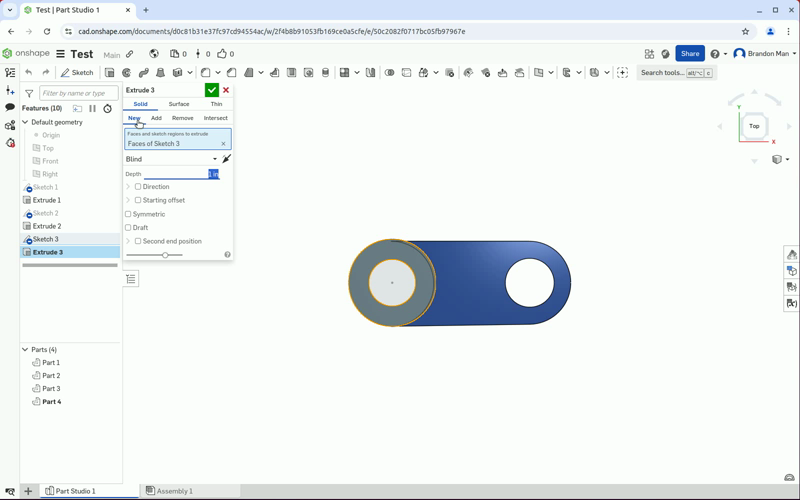
key(enter)
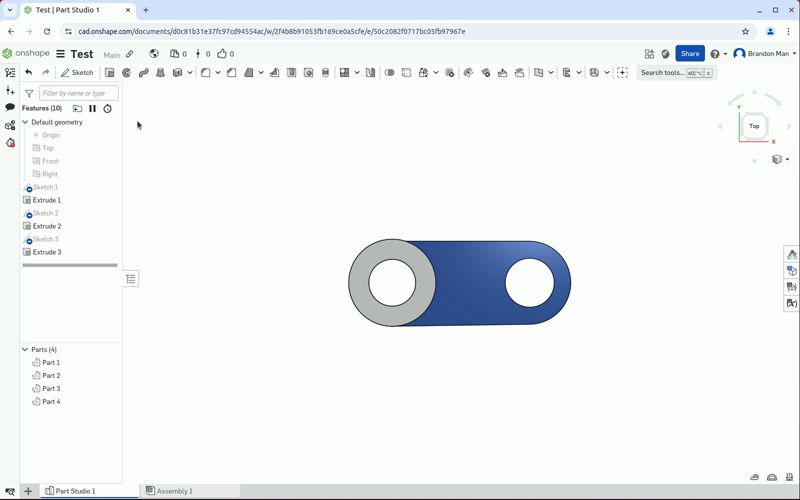
key(shift+h)
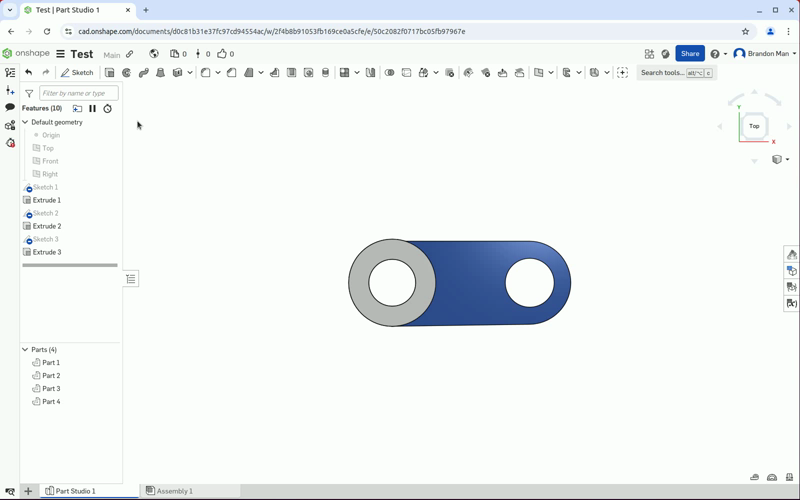
key(shift+h)
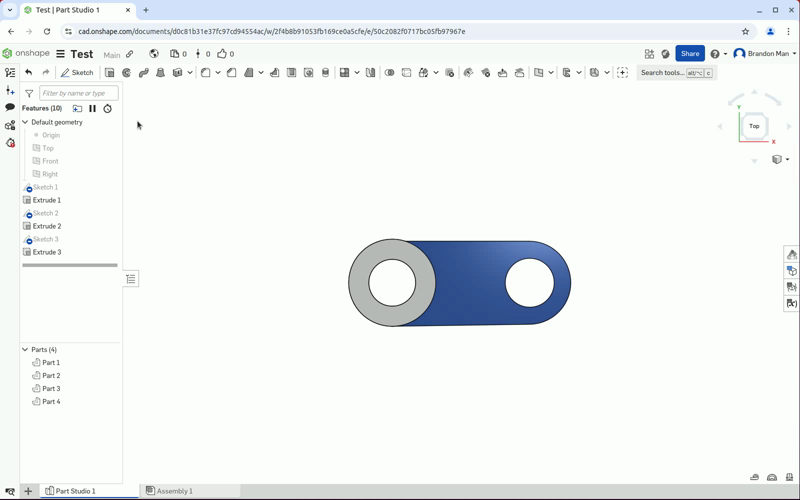
key(shift+7)
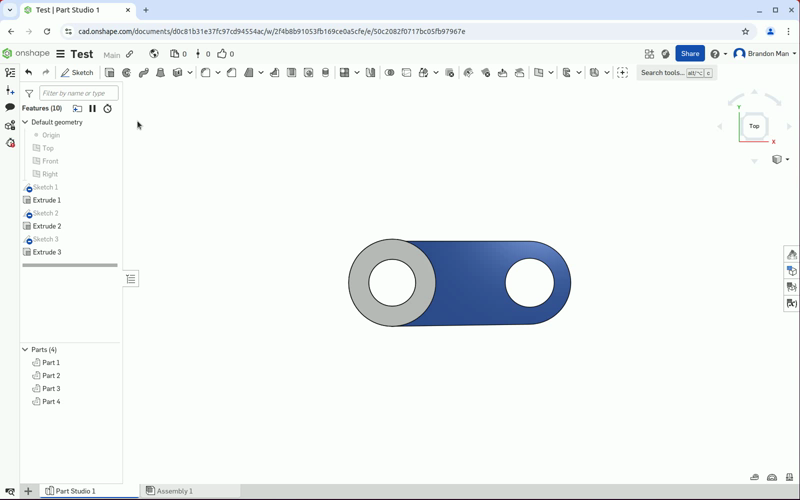
key(up, 3)
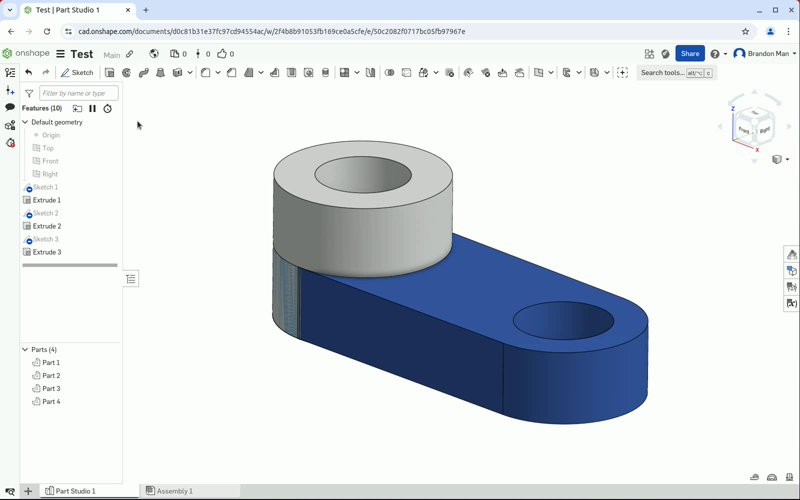
key(left, 3)
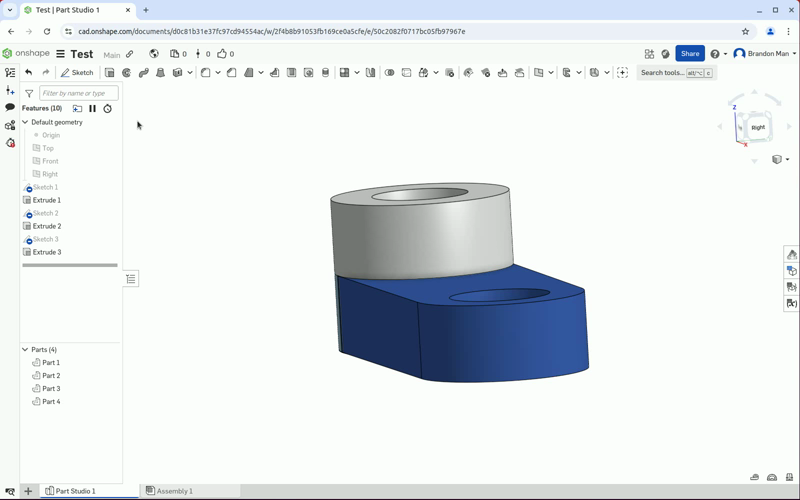
key(right, 3)
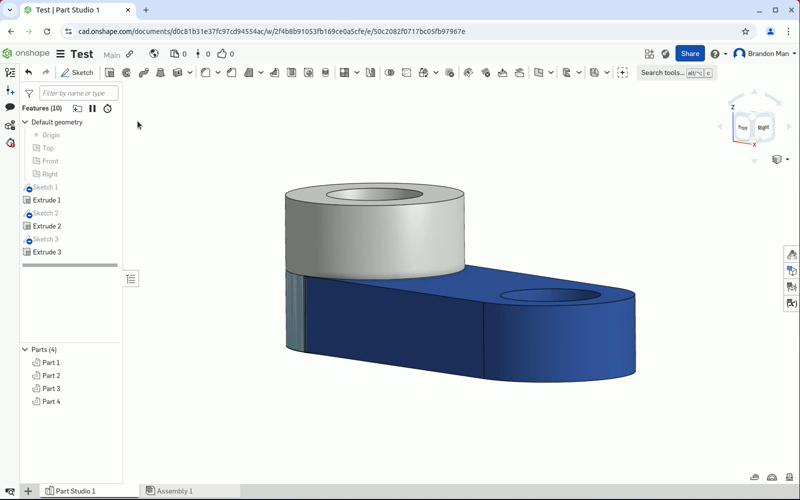
key(down, 3)
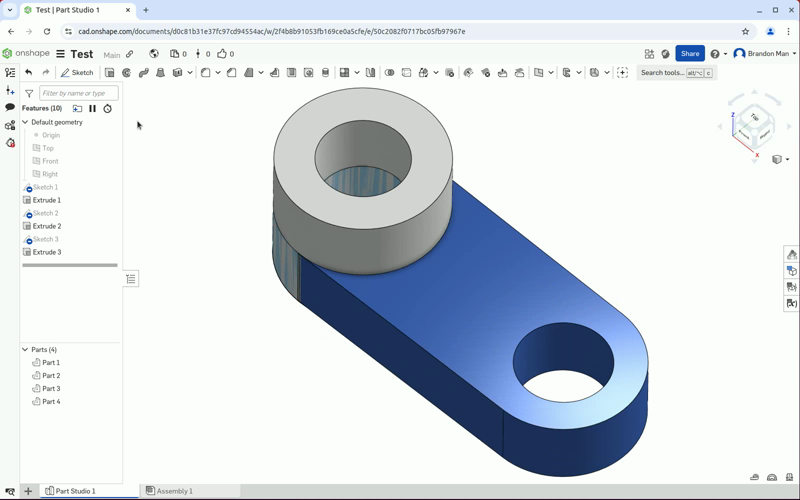
mouse_move(73, 189)
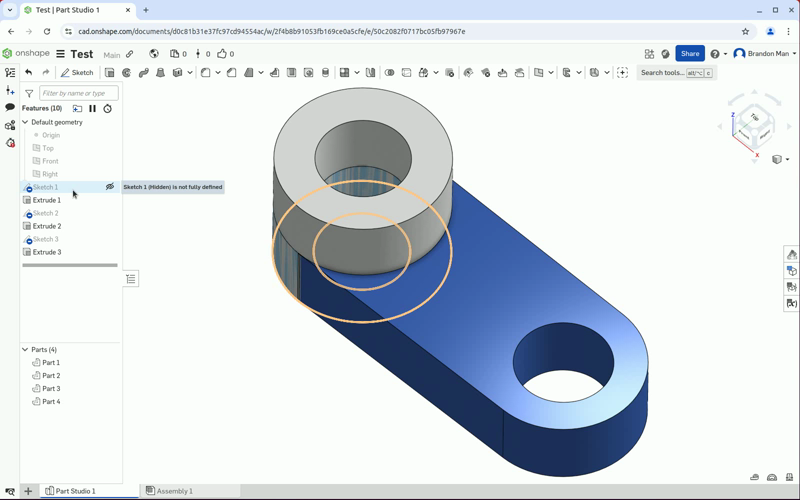
click(73, 189)